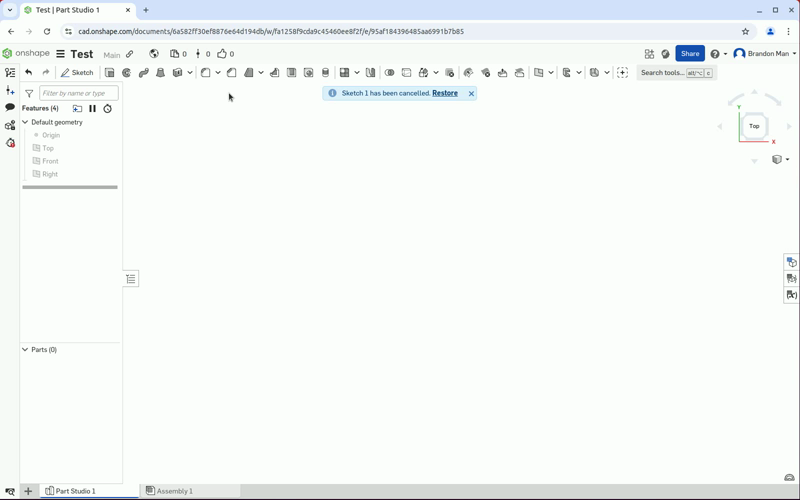
key(shift+h)
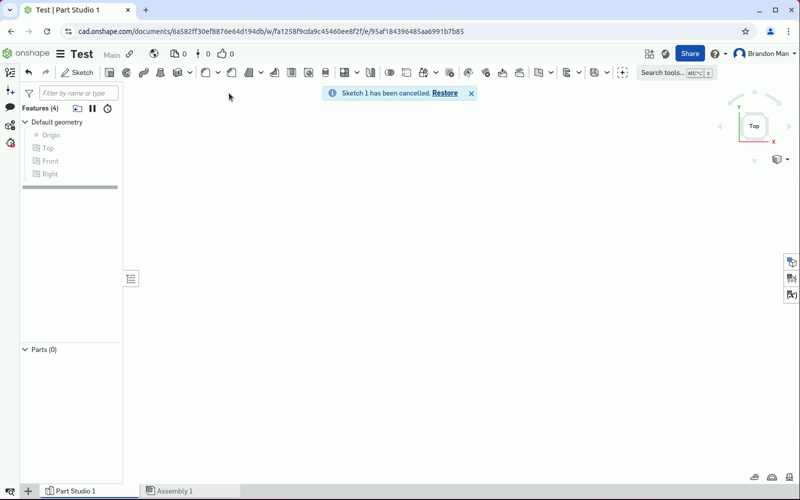
mouse_move(73, 352)
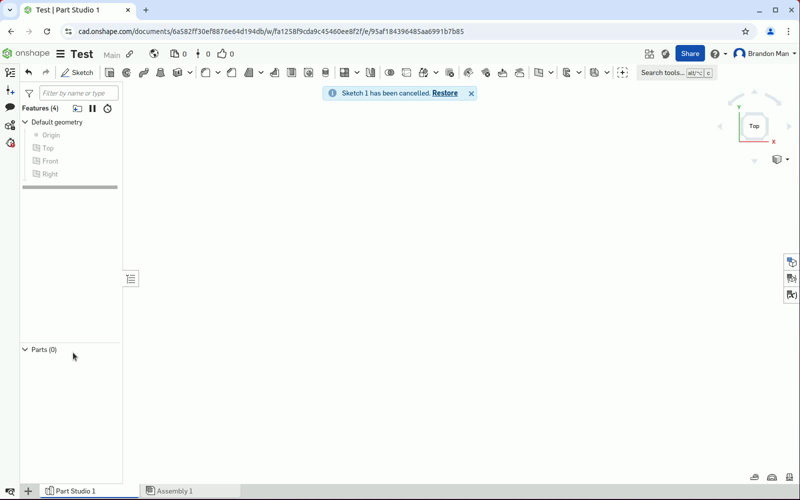
key(y)
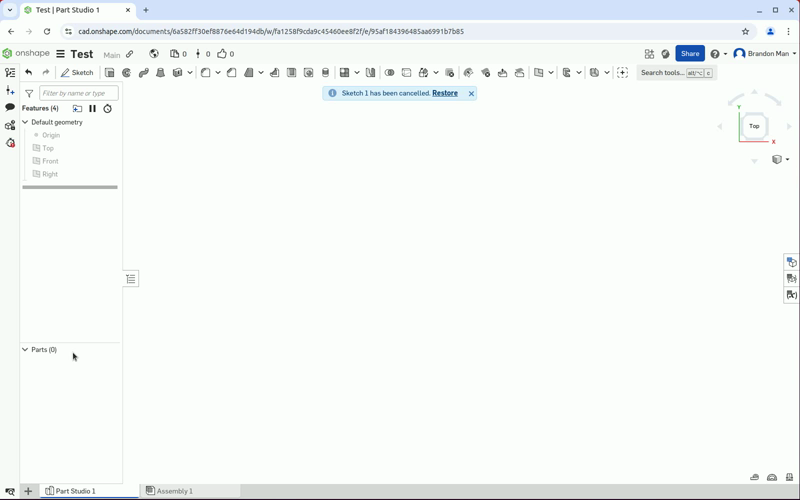
key(shift+p)
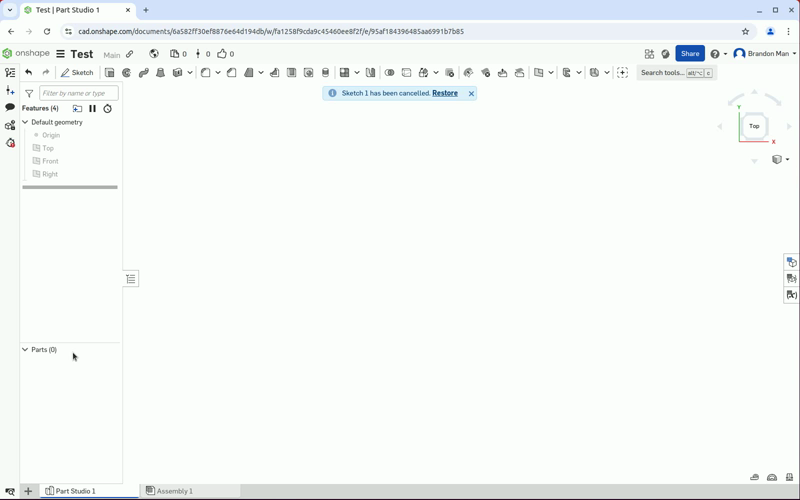
key(space)
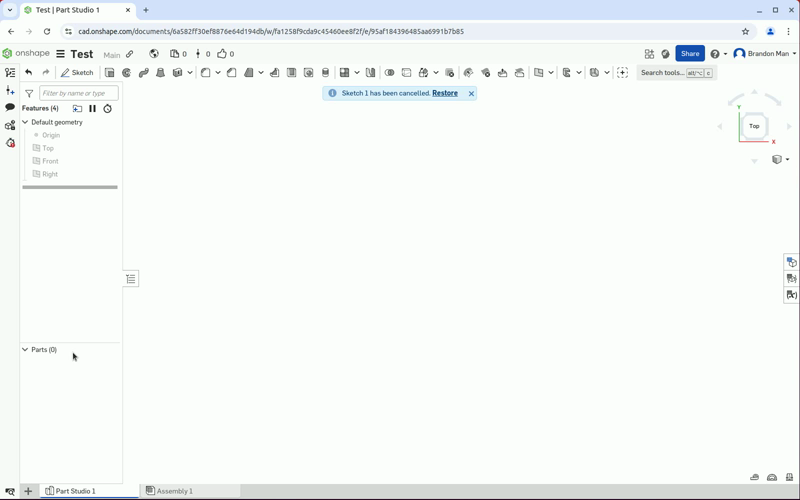
key_down(shift)
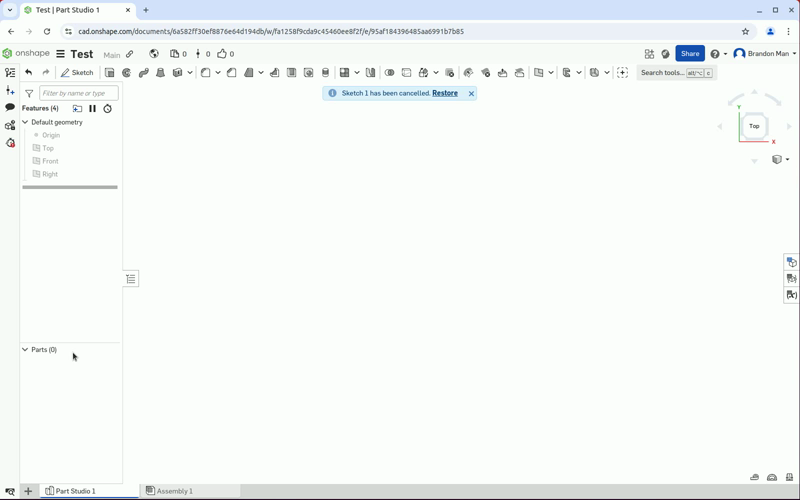
key(up)
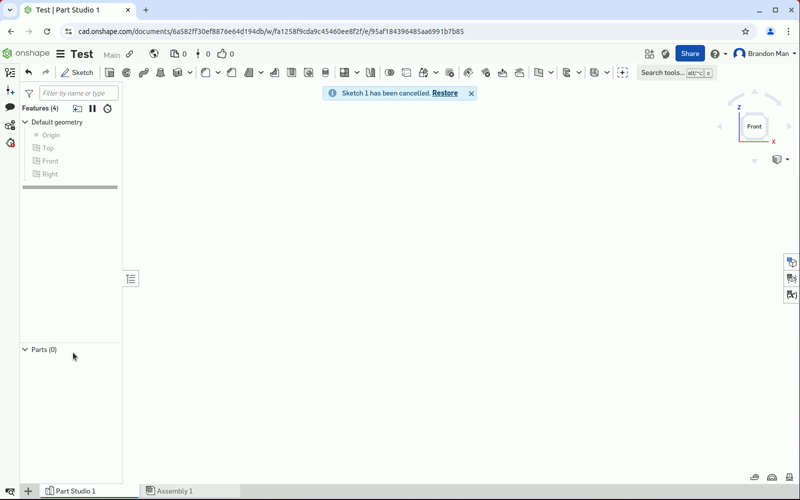
key_up(shift)
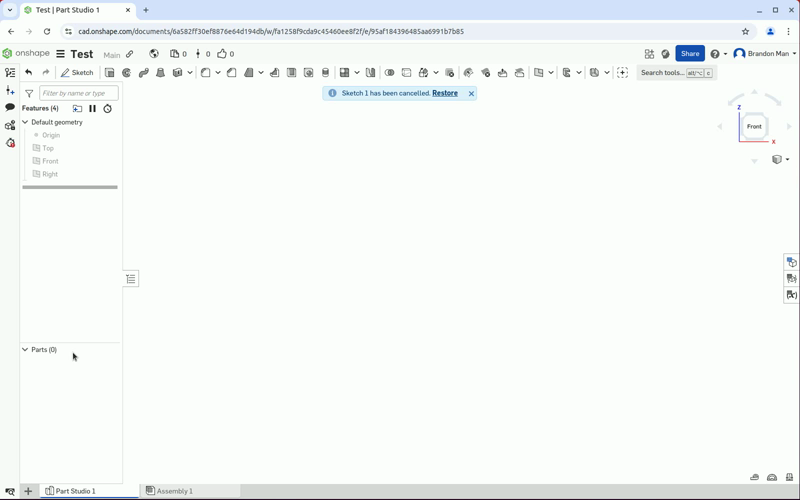
mouse_move(73, 352)
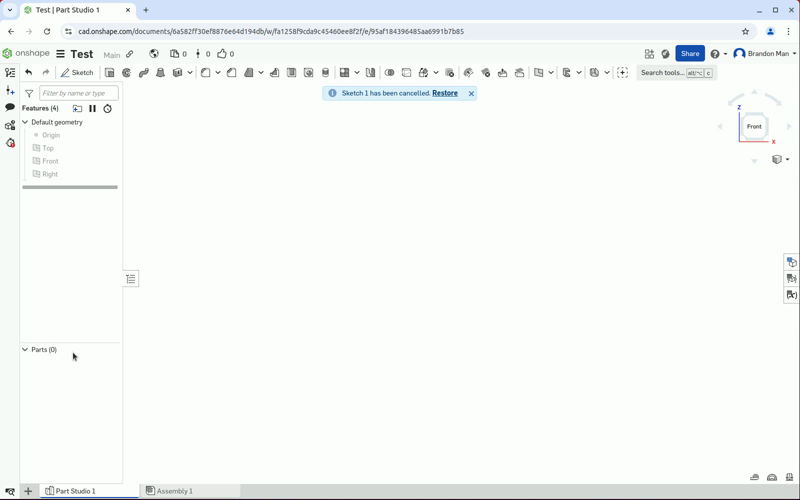
key(shift+y)
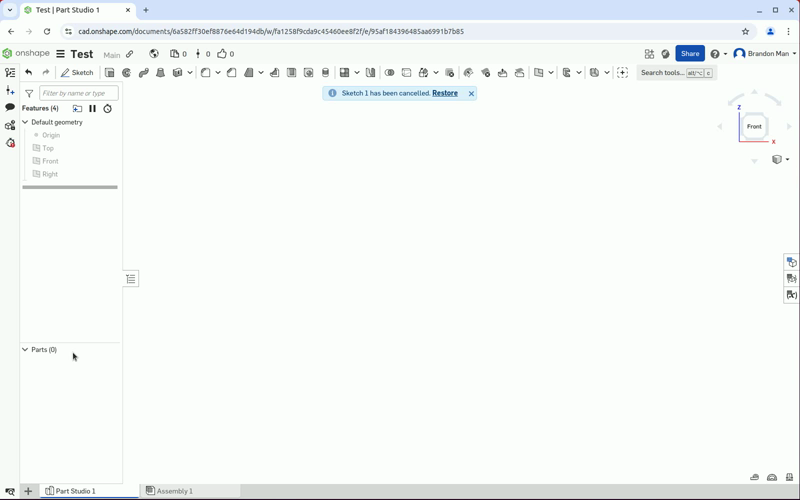
key(shift+s)
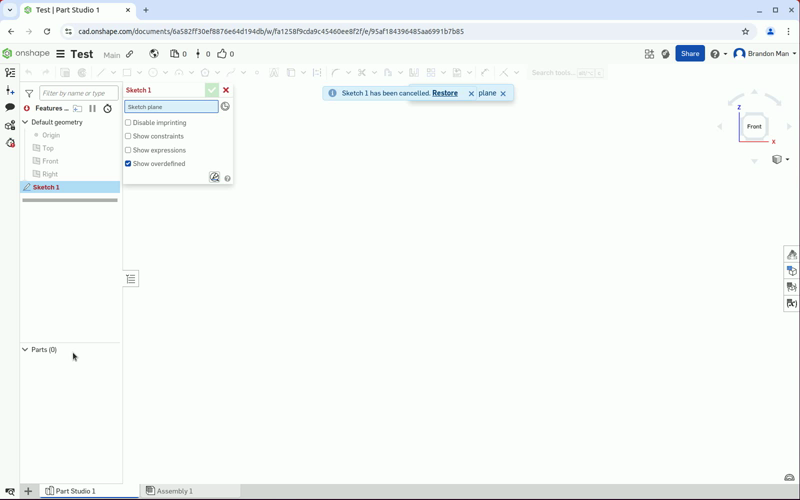
mouse_move(73, 163)
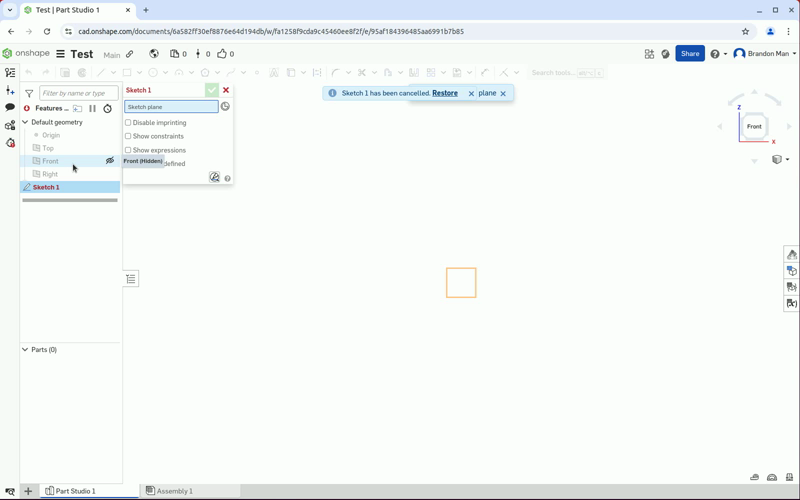
click(73, 163)
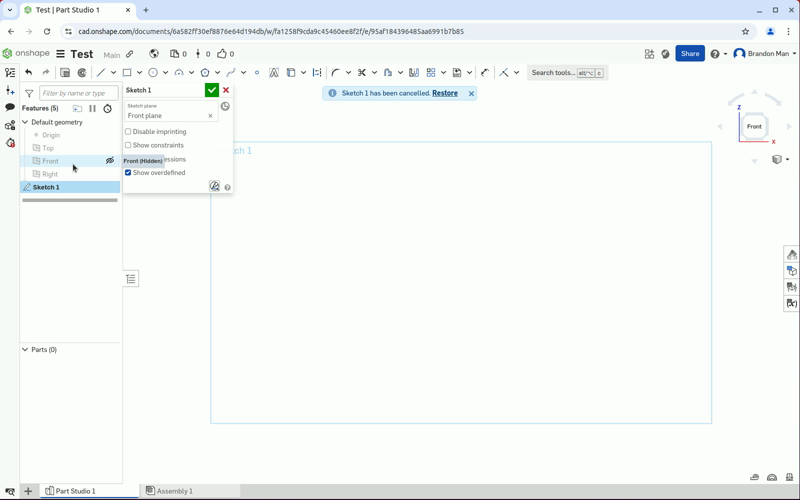
mouse_move(73, 352)
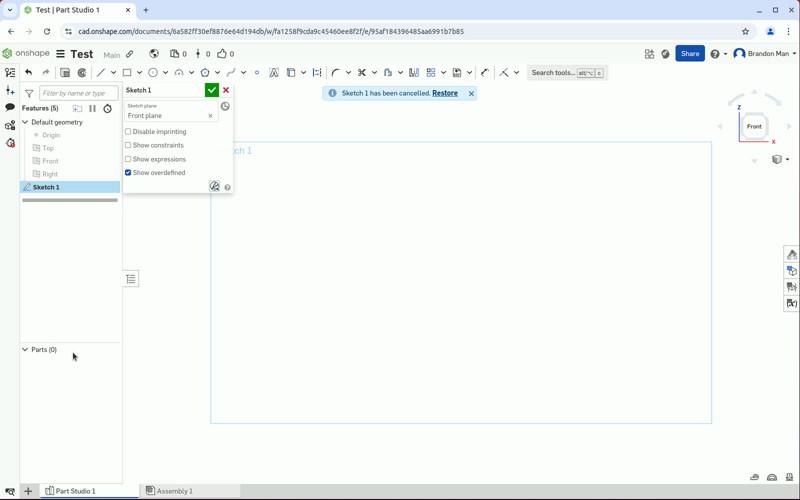
key(y)
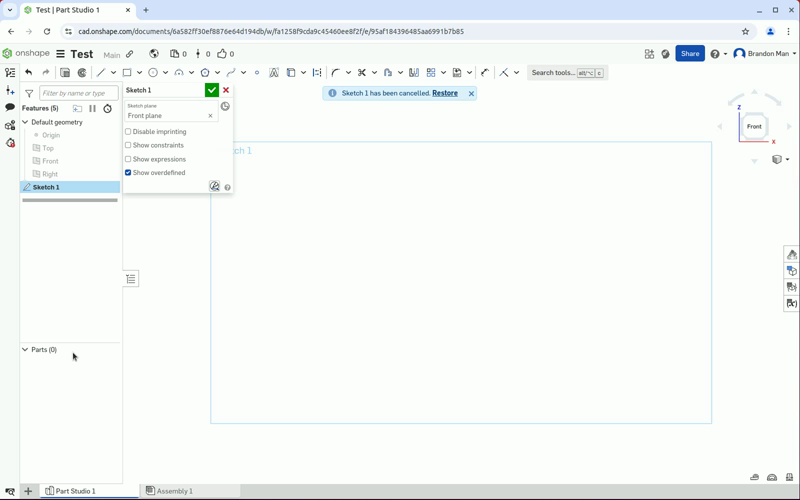
key(l)
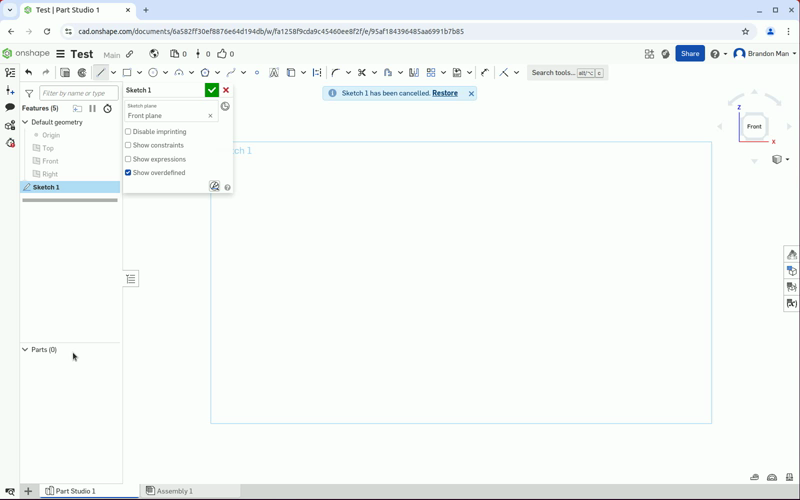
key_down(shift)
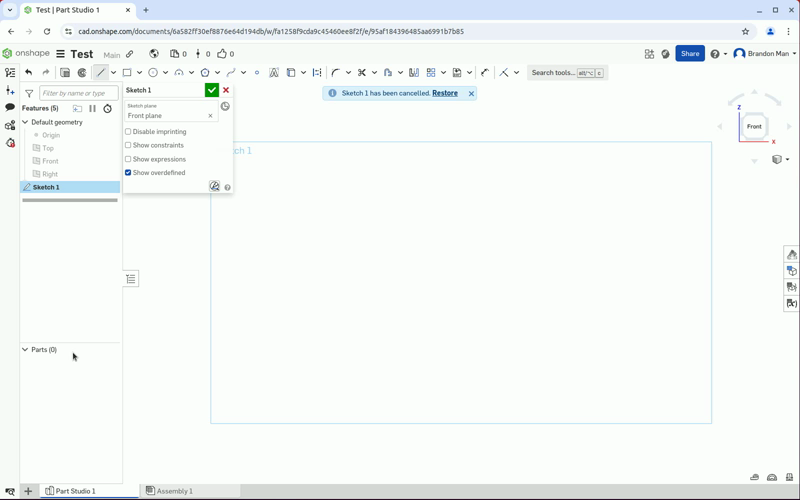
mouse_move(460, 282)
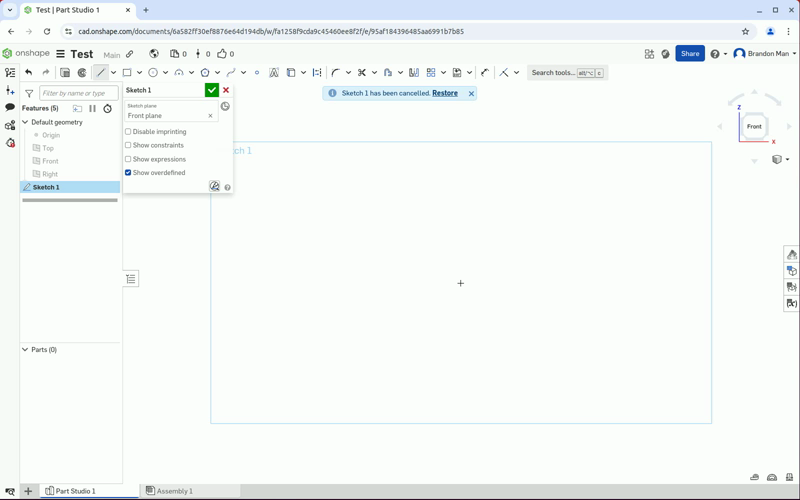
click(460, 282)
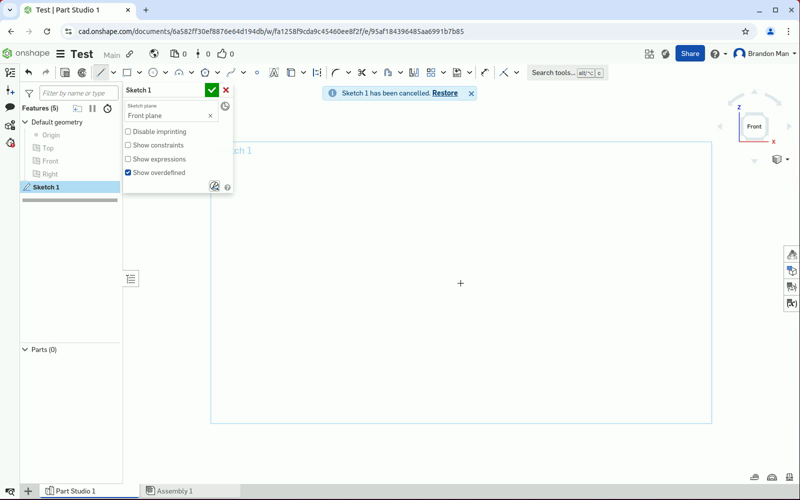
key_up(shift)
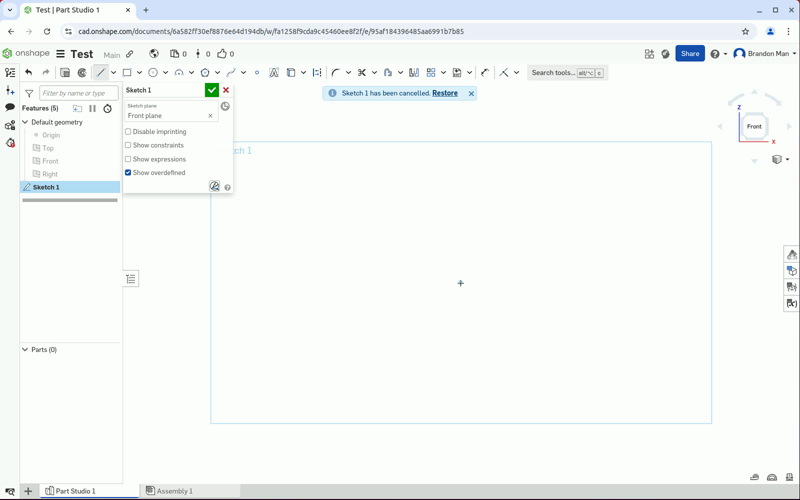
key_down(shift)
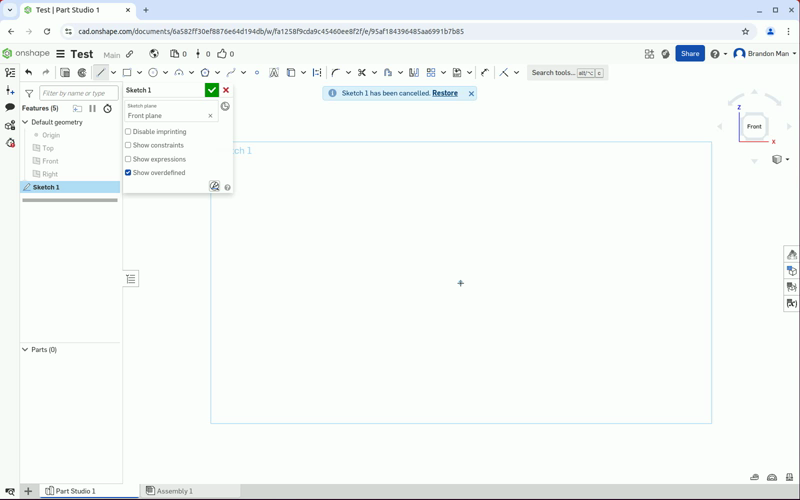
mouse_move(490, 282)
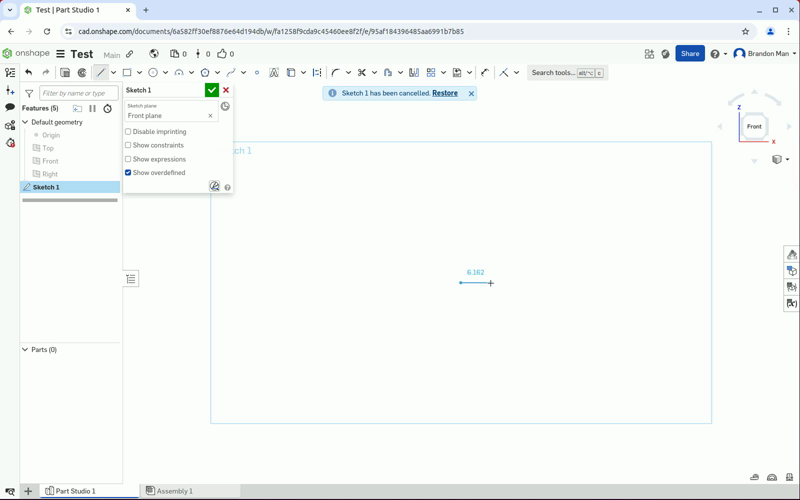
mouse_move(517, 282)
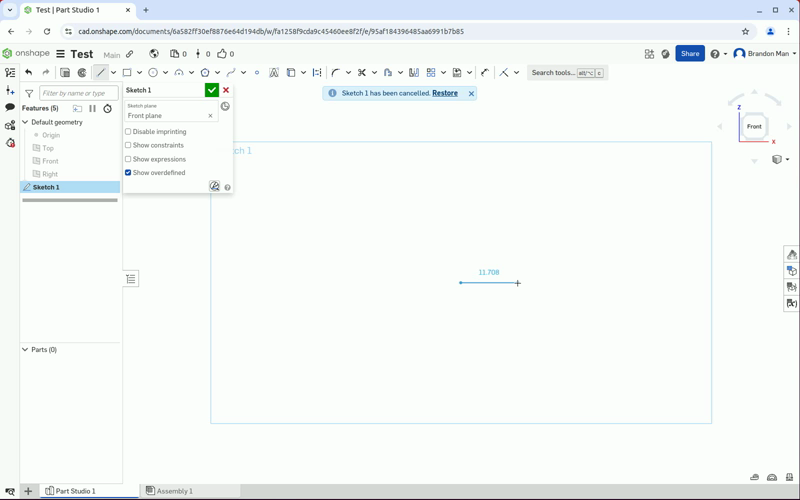
click(517, 282)
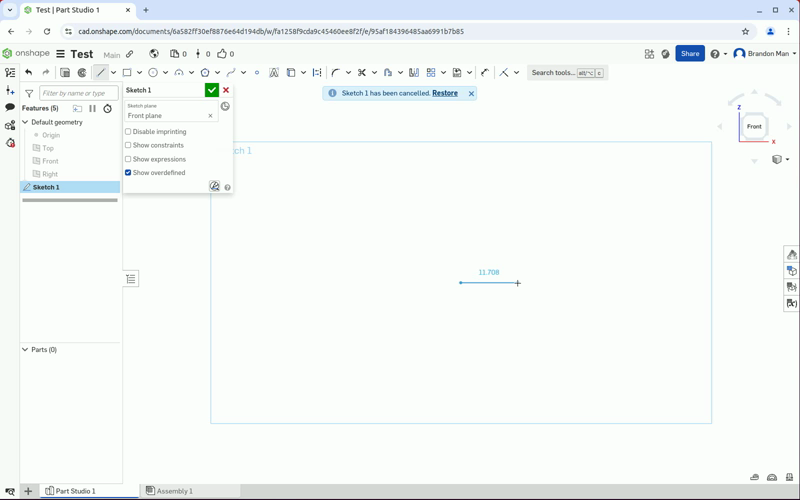
key_up(shift)
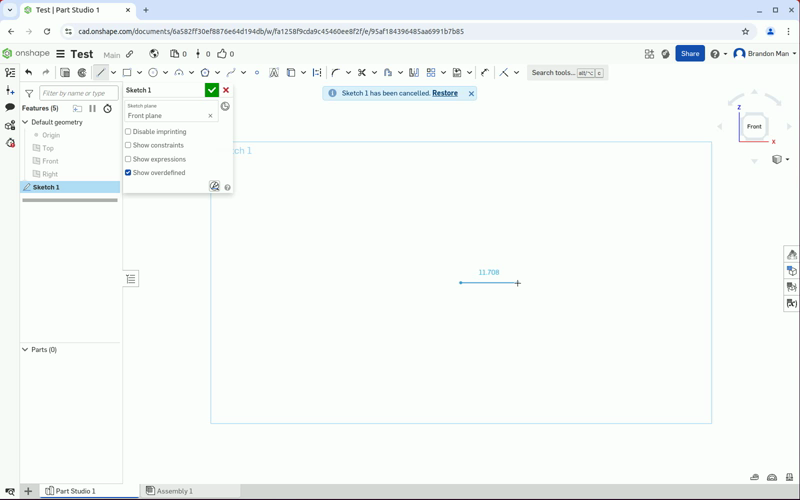
key_down(shift)
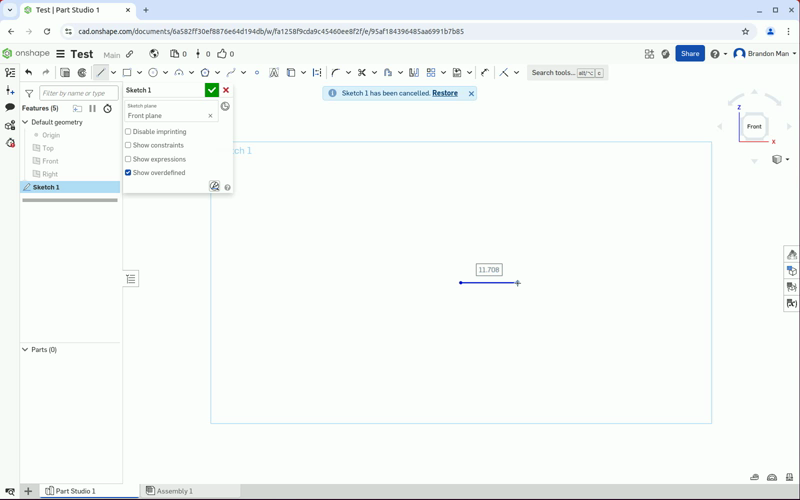
mouse_move(517, 170)
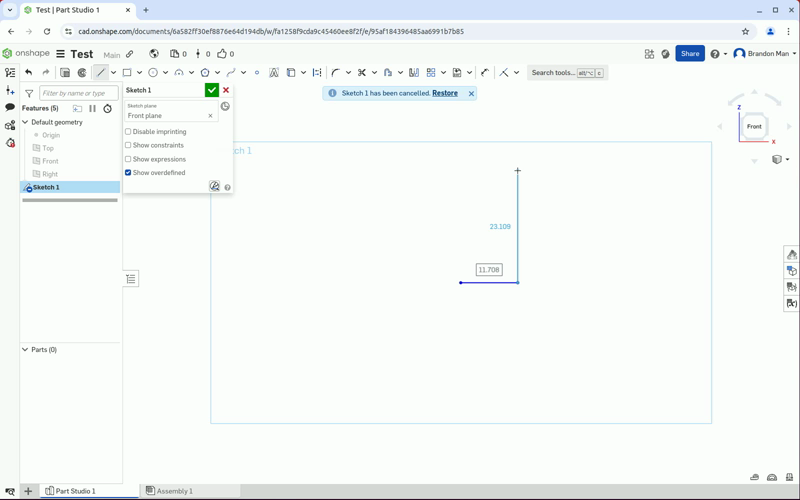
click(517, 170)
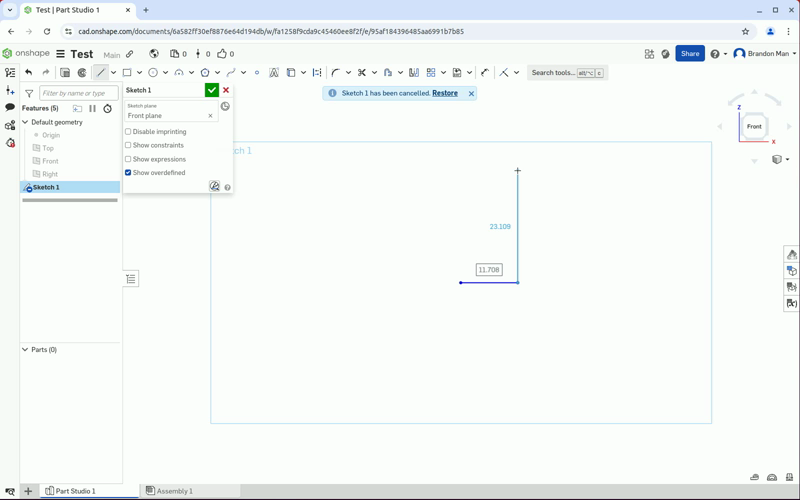
key_up(shift)
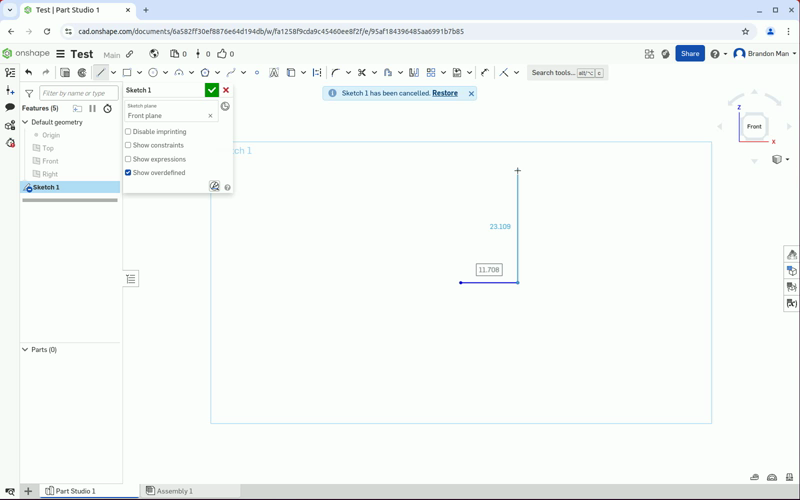
key_down(shift)
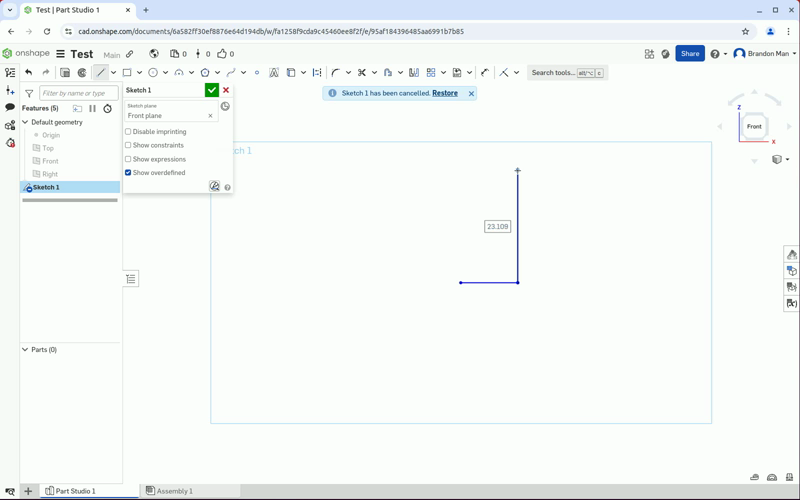
mouse_move(547, 170)
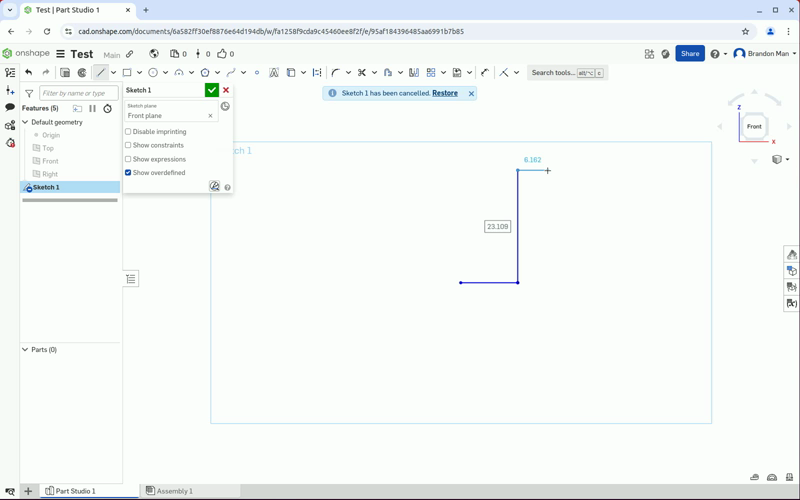
mouse_move(460, 170)
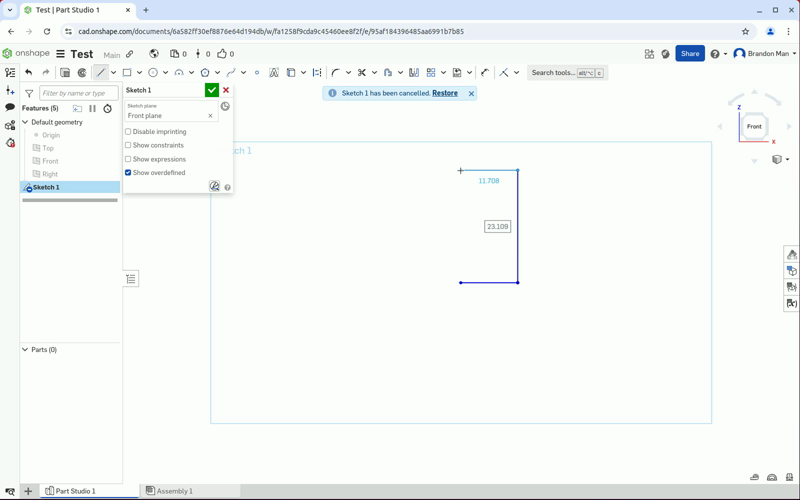
click(460, 170)
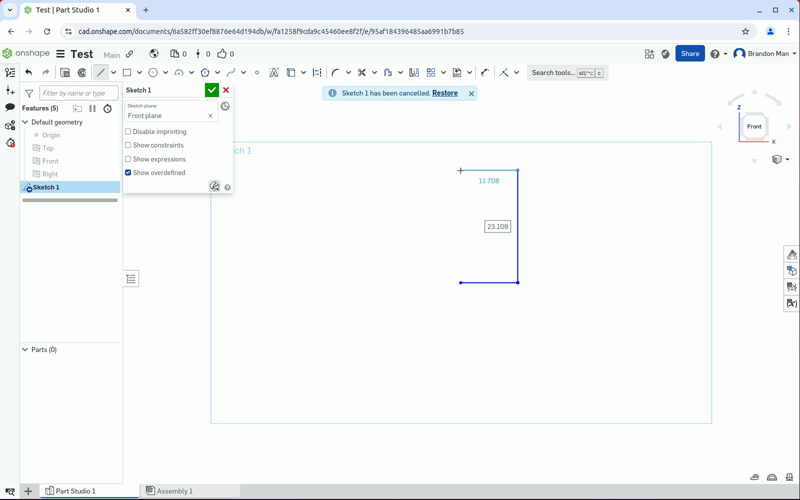
key_up(shift)
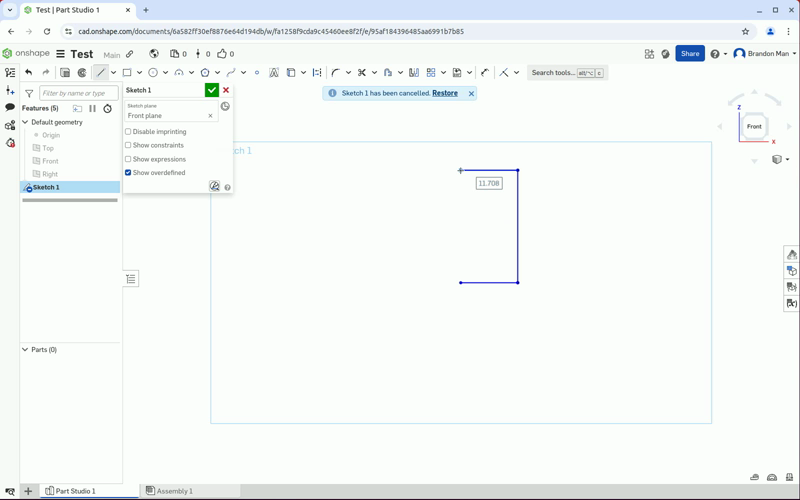
key_down(shift)
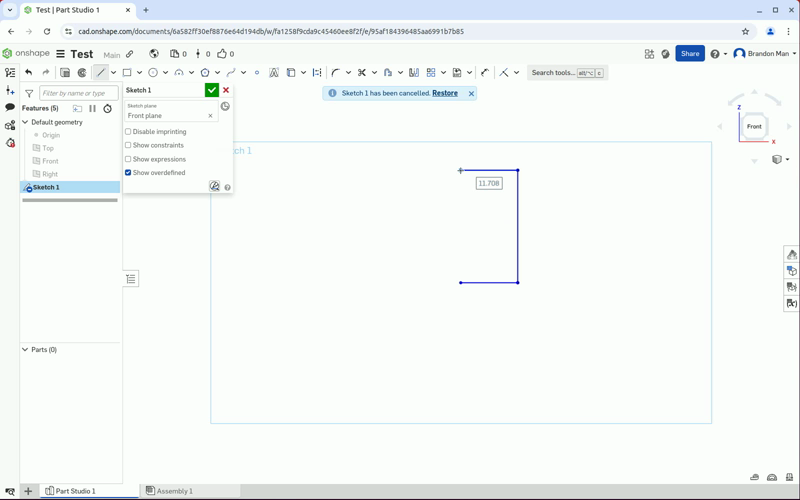
mouse_move(460, 282)
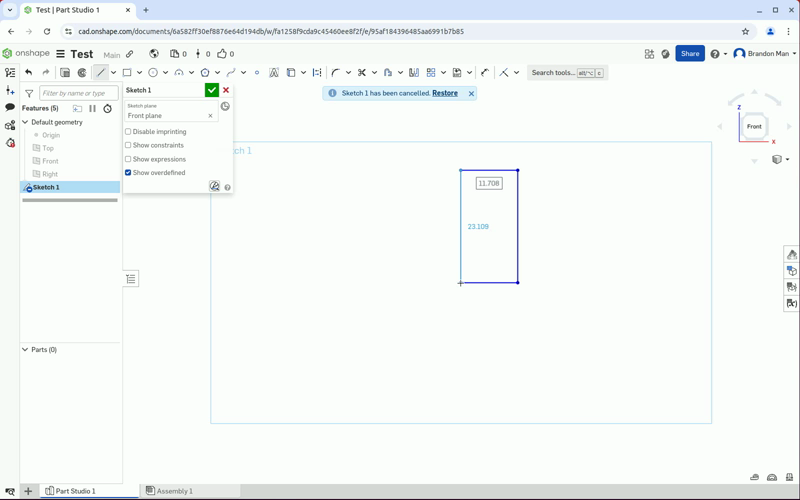
key_up(shift)
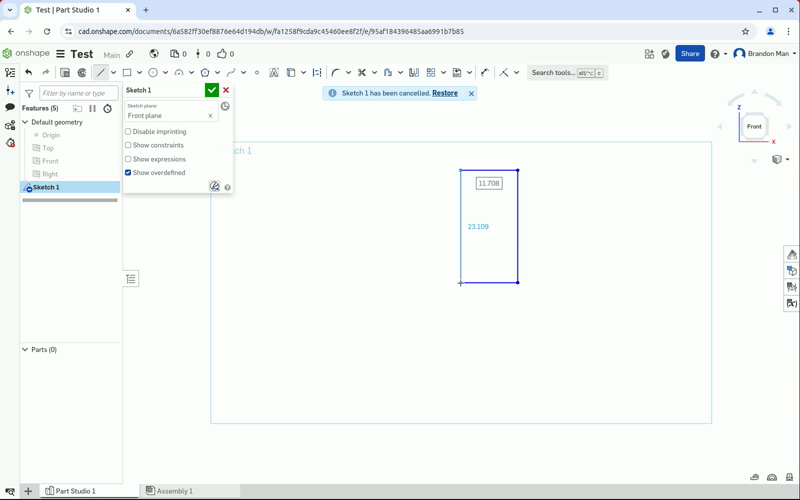
click(460, 282)
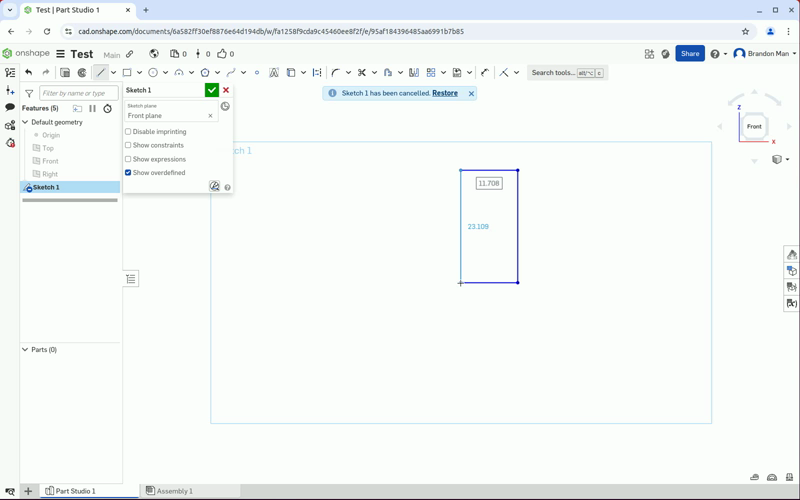
key(esc)
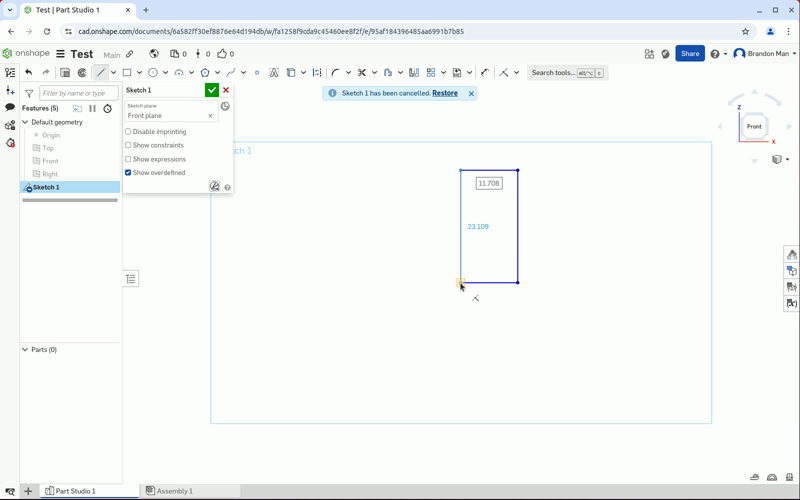
mouse_move(486, 226)
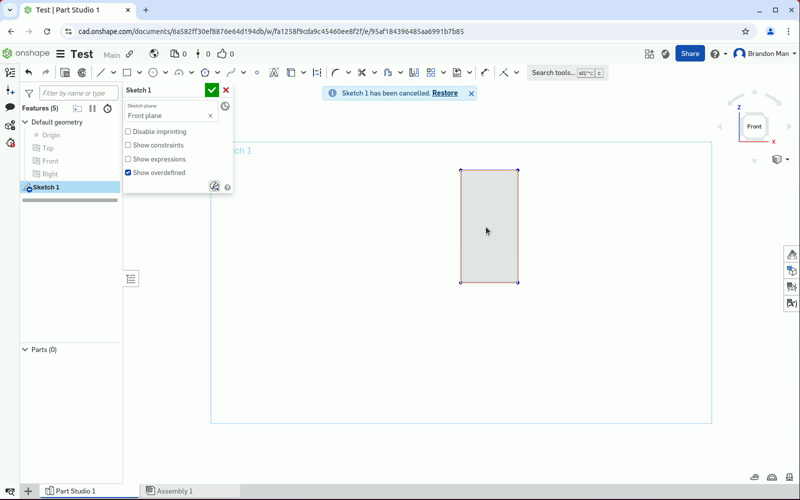
click(486, 226)
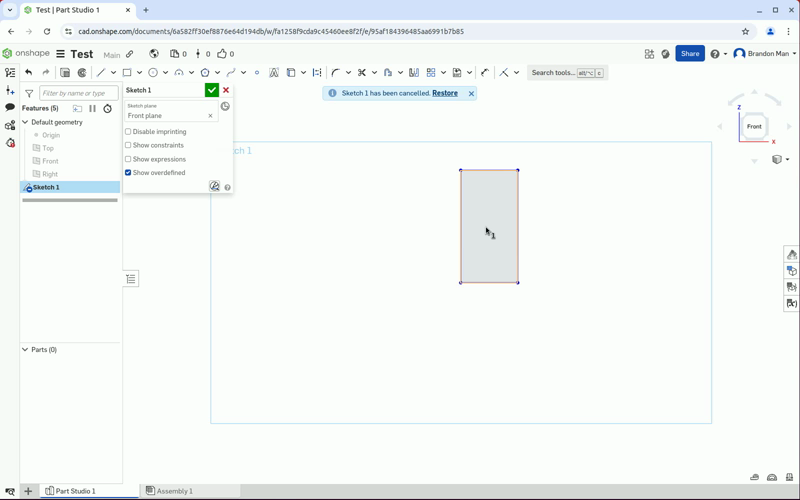
mouse_move(73, 352)
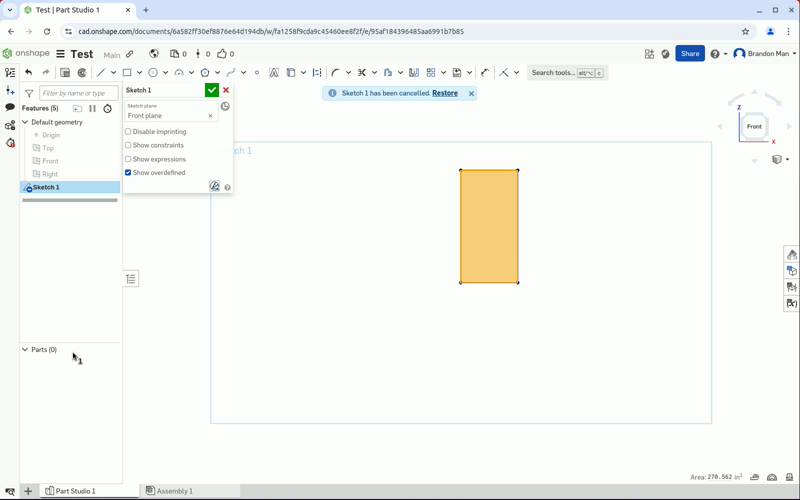
key(shift+y)
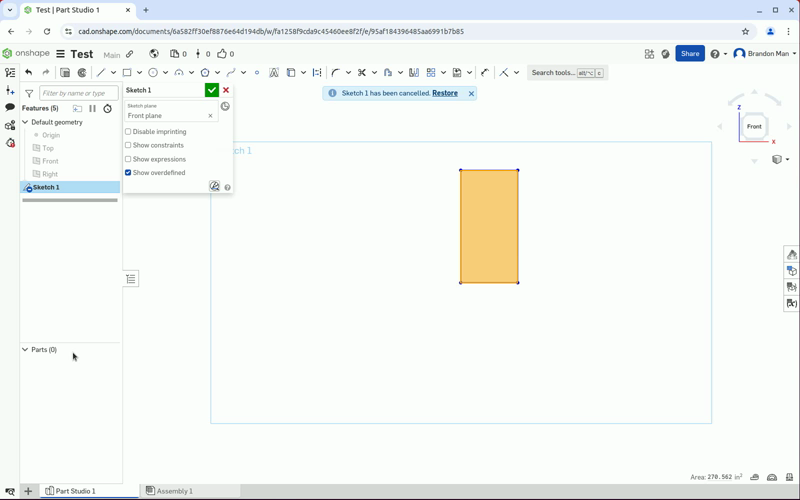
key(shift+e)
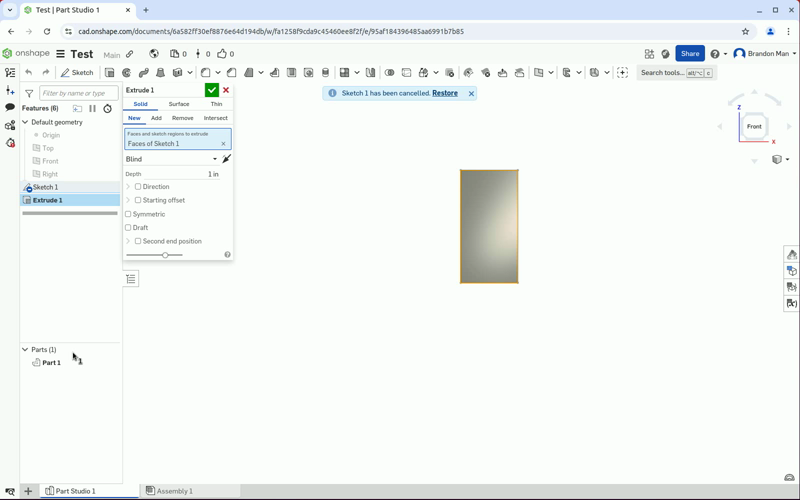
mouse_move(143, 106)
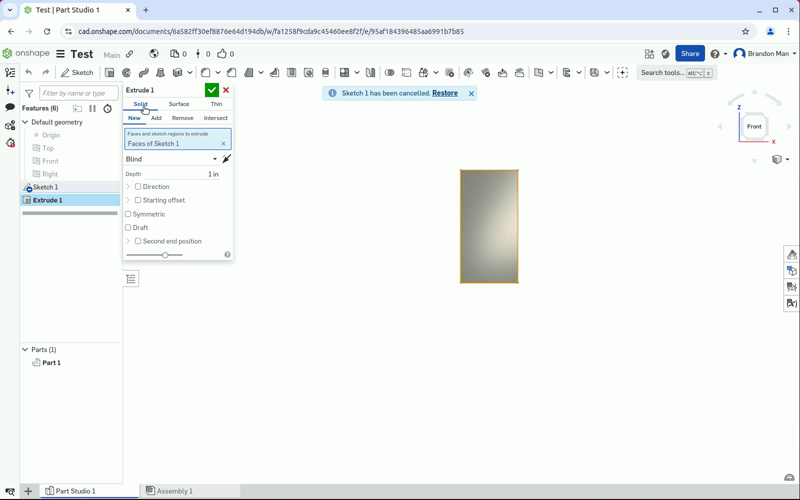
click(143, 106)
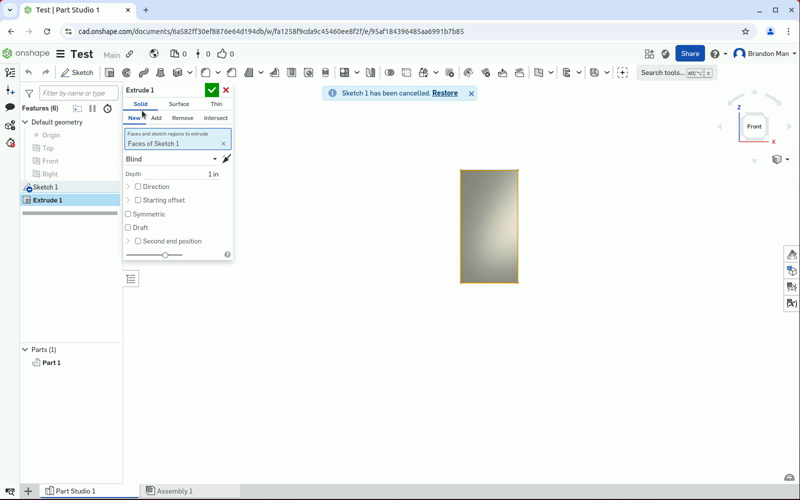
mouse_move(137, 120)
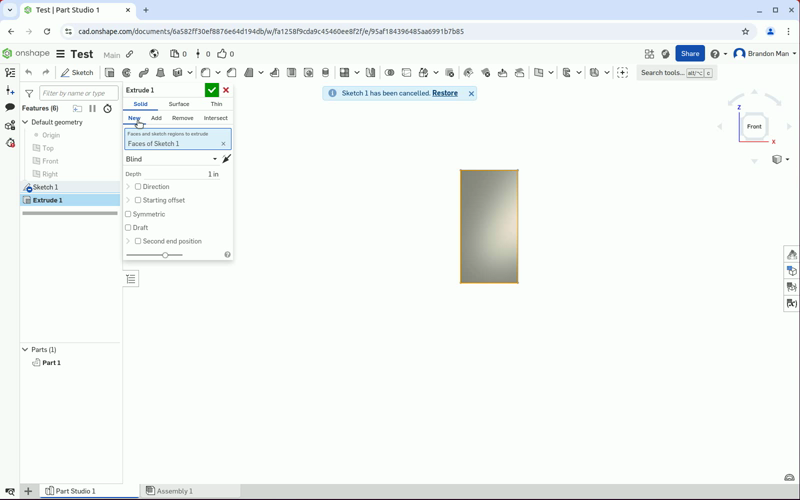
click(137, 120)
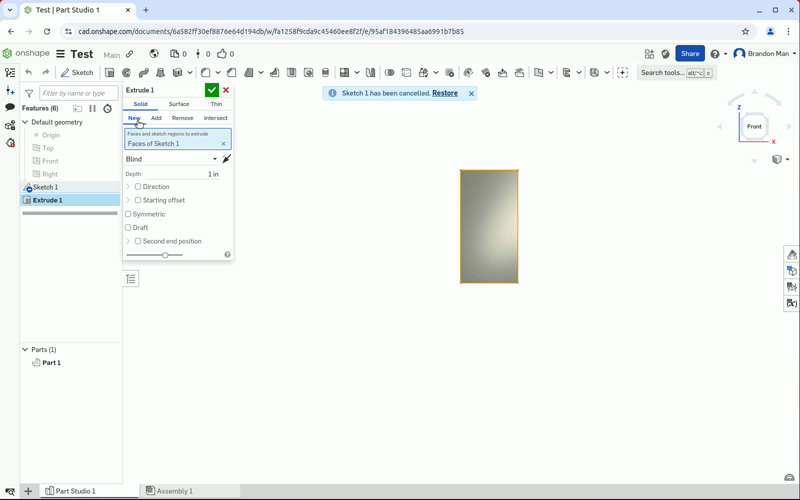
key(tab, 4)
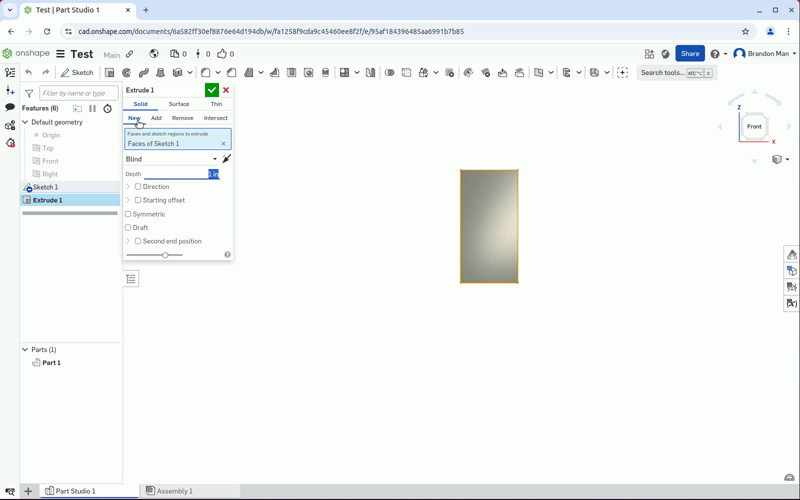
text(9.388)
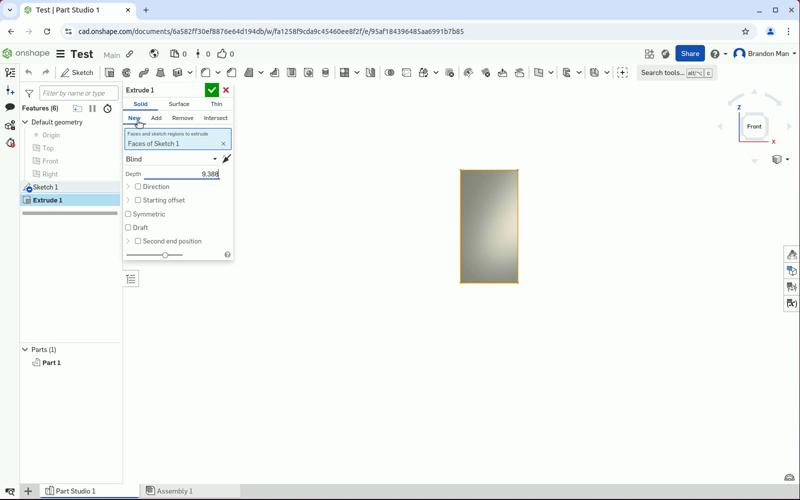
key(enter)
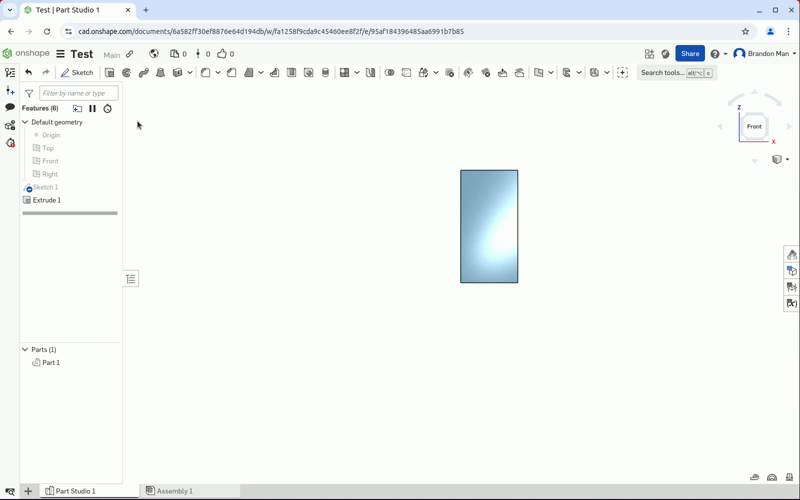
key(shift+h)
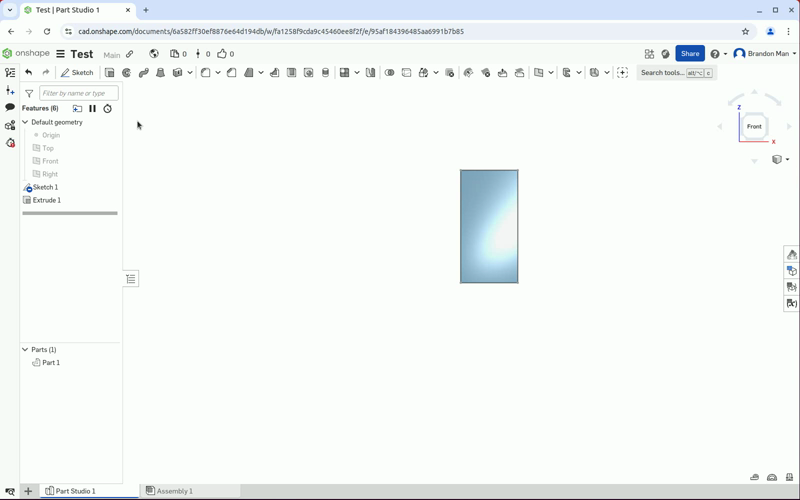
key(shift+h)
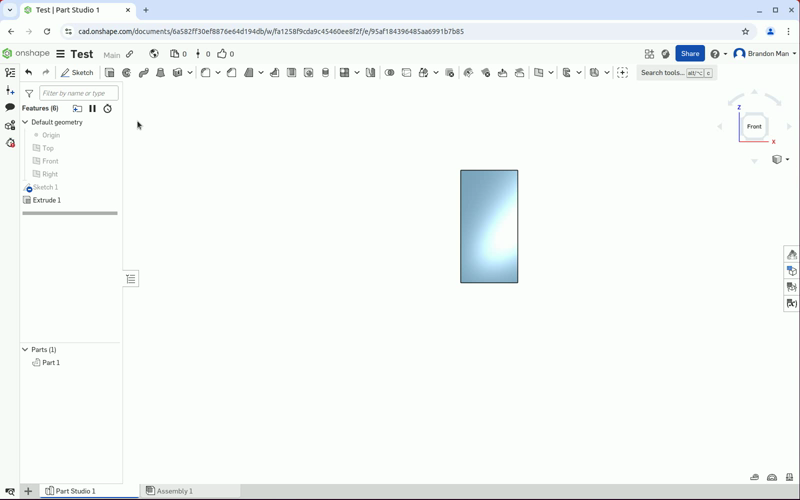
mouse_move(73, 189)
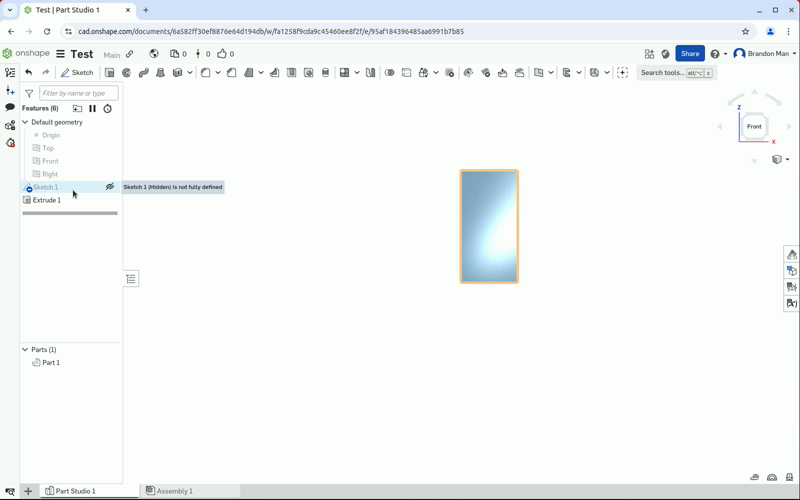
click(73, 189)
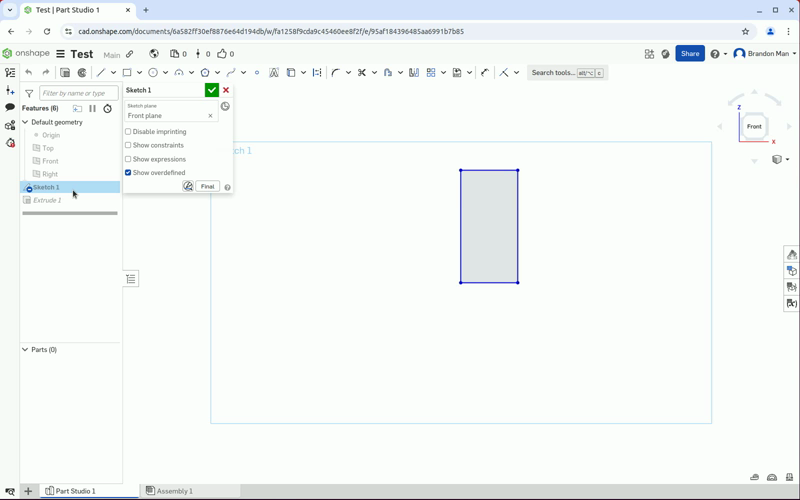
mouse_move(229, 92)
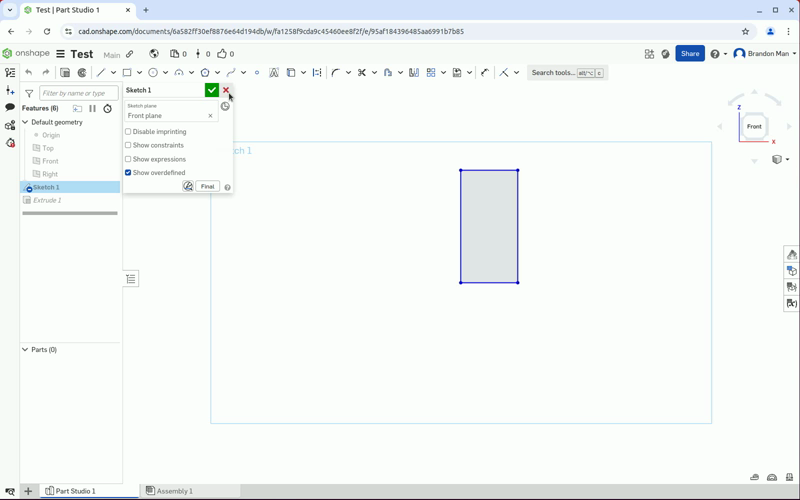
click(229, 92)
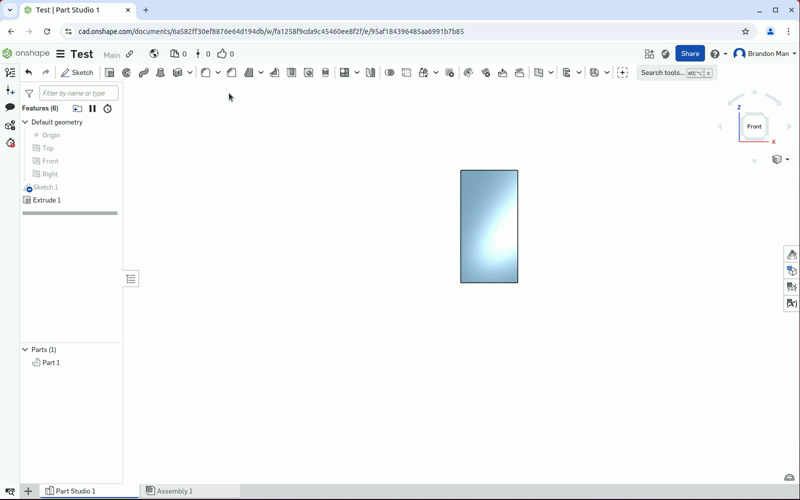
mouse_move(541, 75)
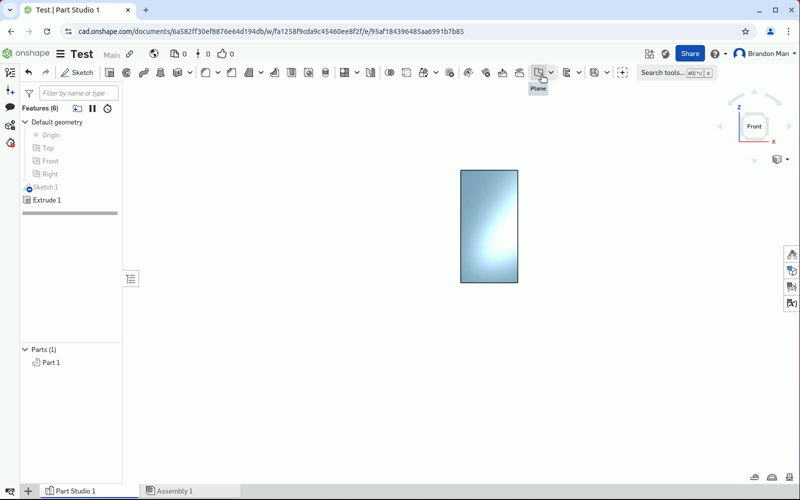
click(541, 75)
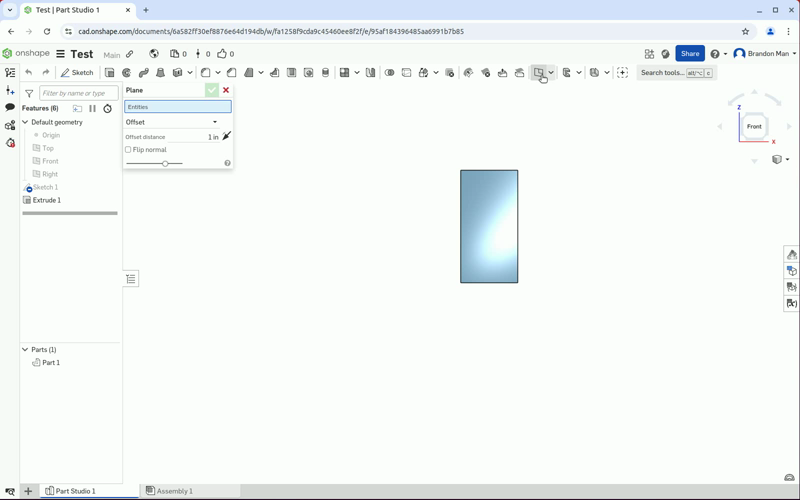
mouse_move(73, 163)
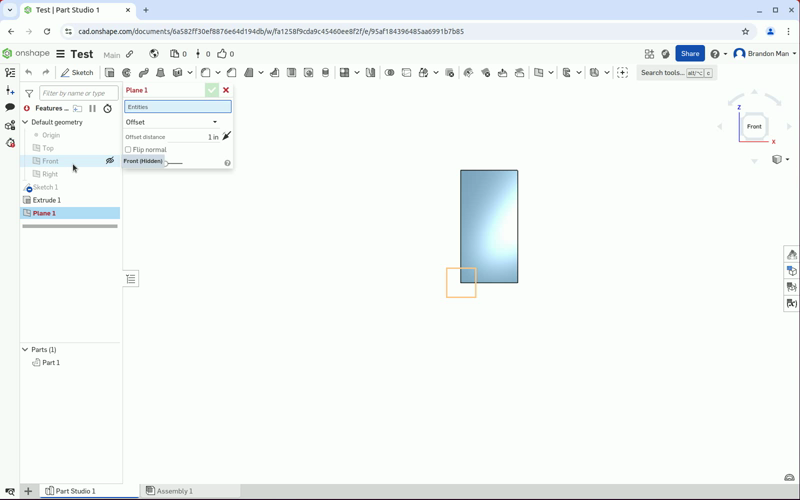
click(73, 163)
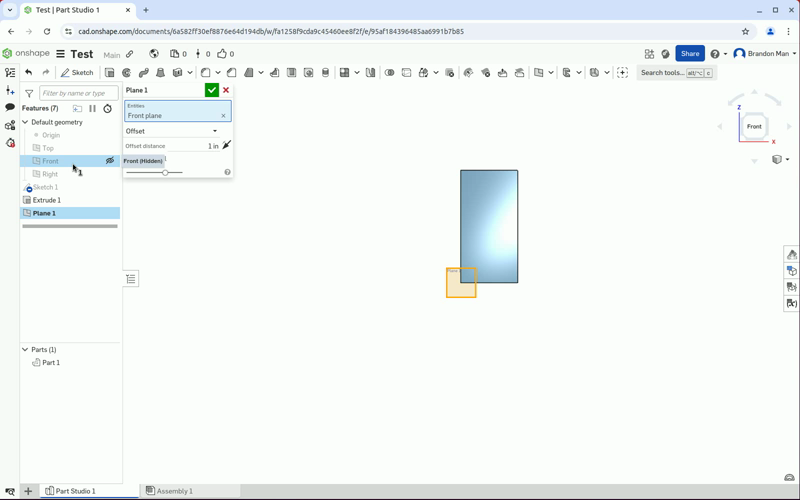
key(tab, 2)
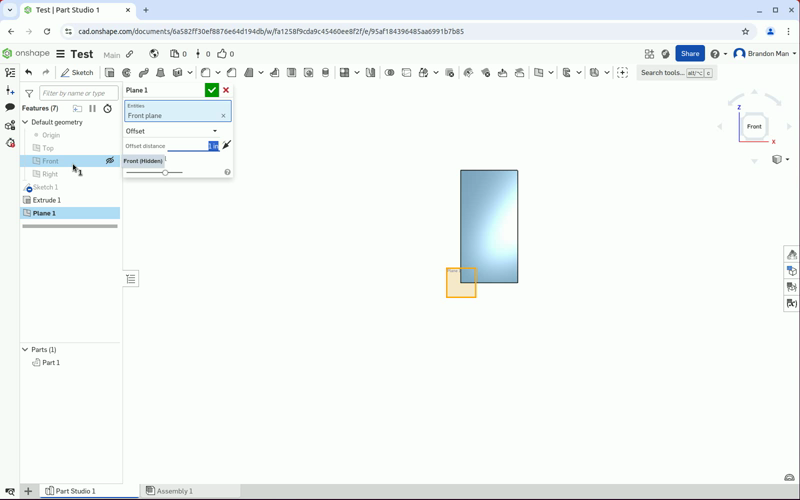
text(9.397)
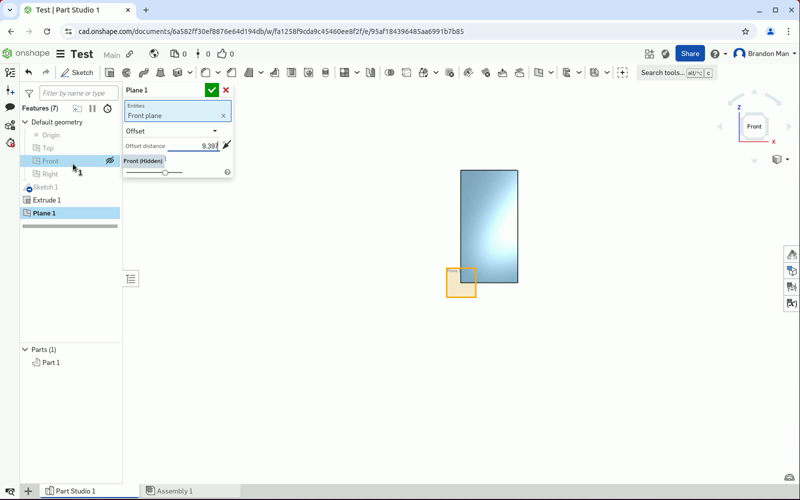
key(enter, 2)
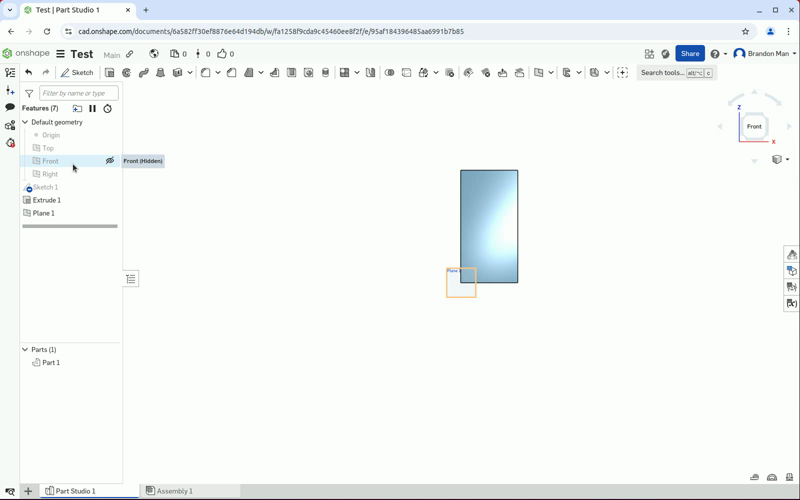
key(shift+s)
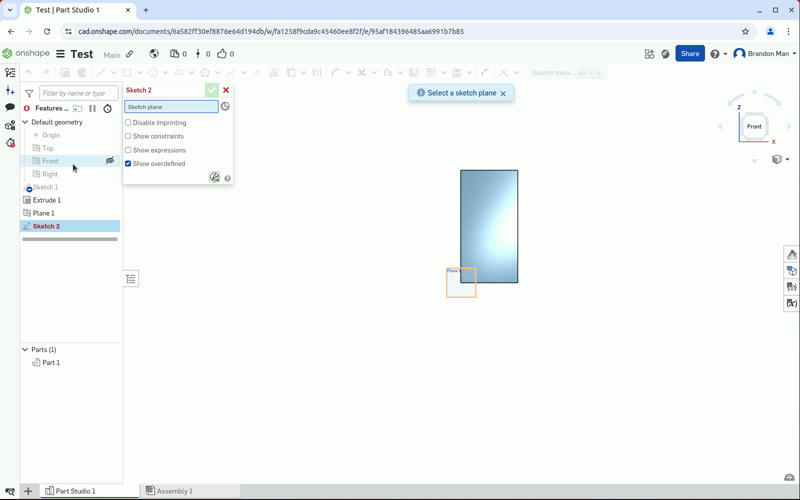
mouse_move(73, 215)
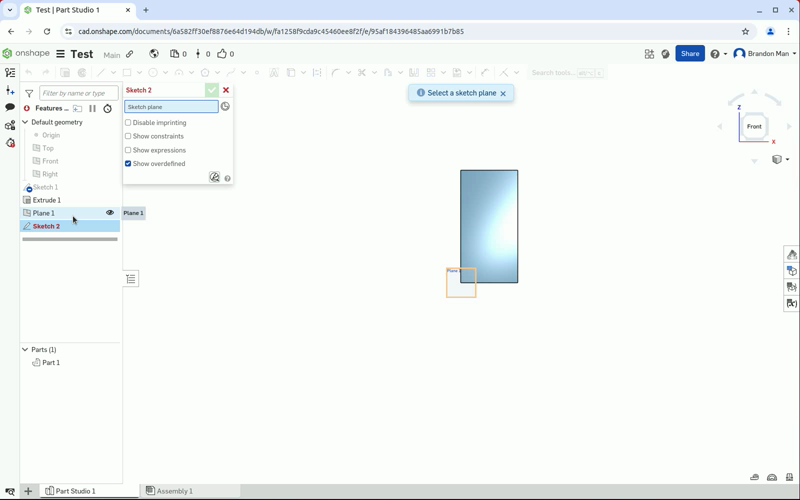
click(73, 215)
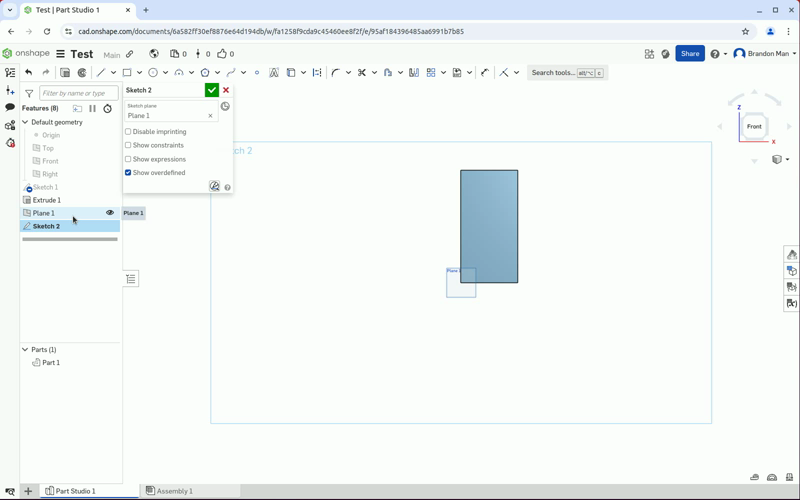
mouse_move(73, 352)
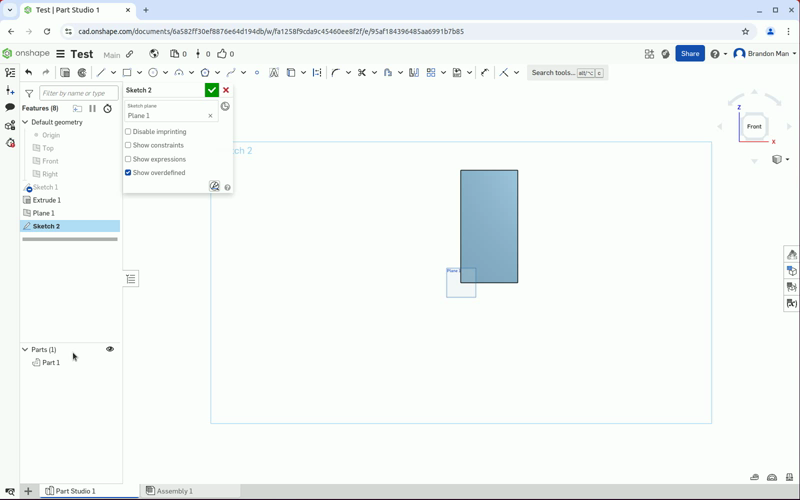
key(y)
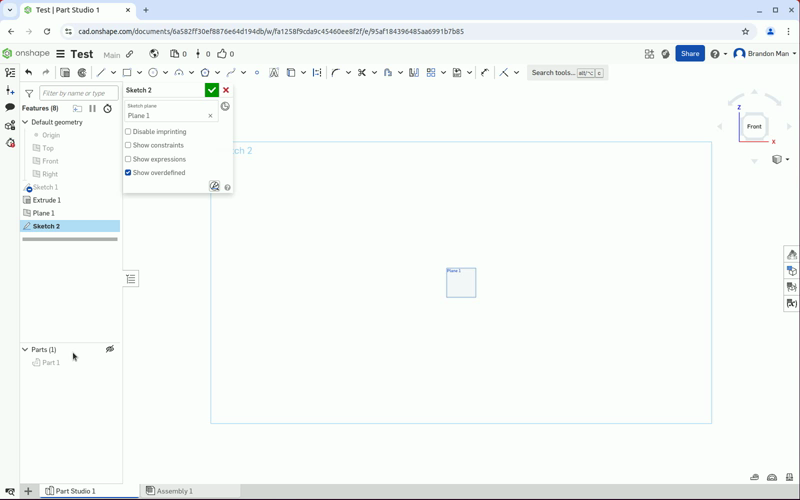
key(l)
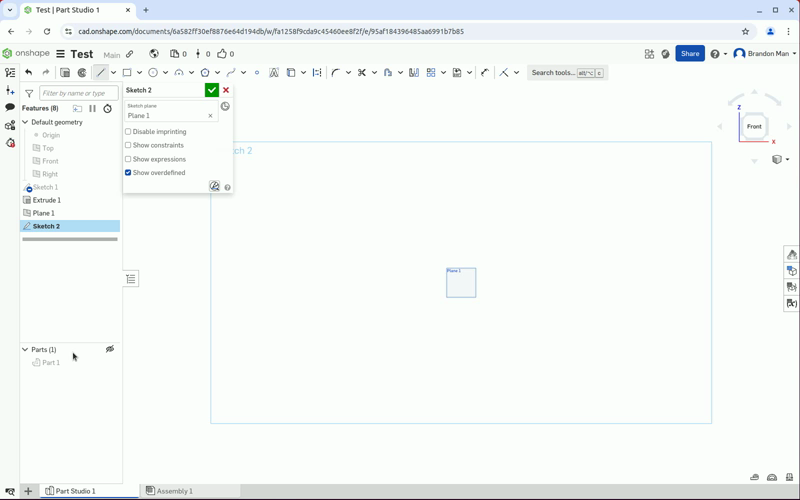
key_down(shift)
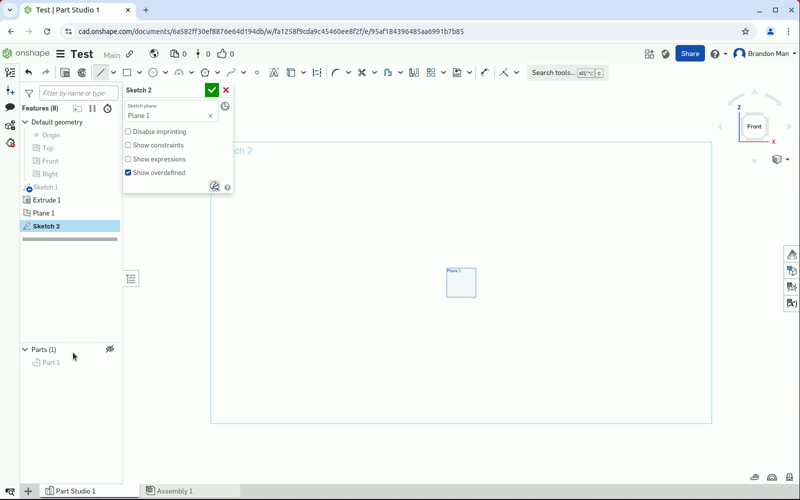
mouse_move(476, 282)
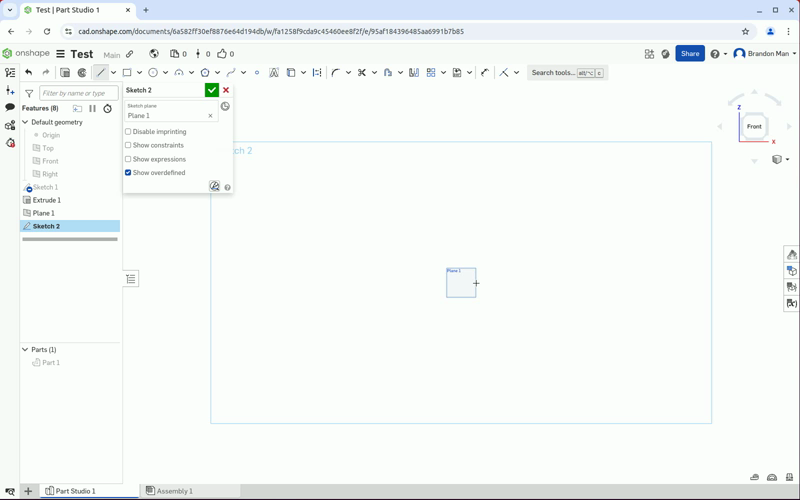
click(476, 282)
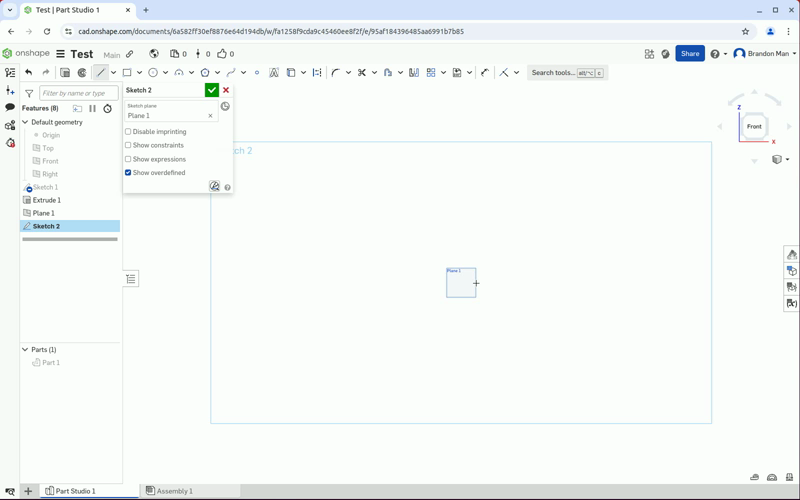
key_up(shift)
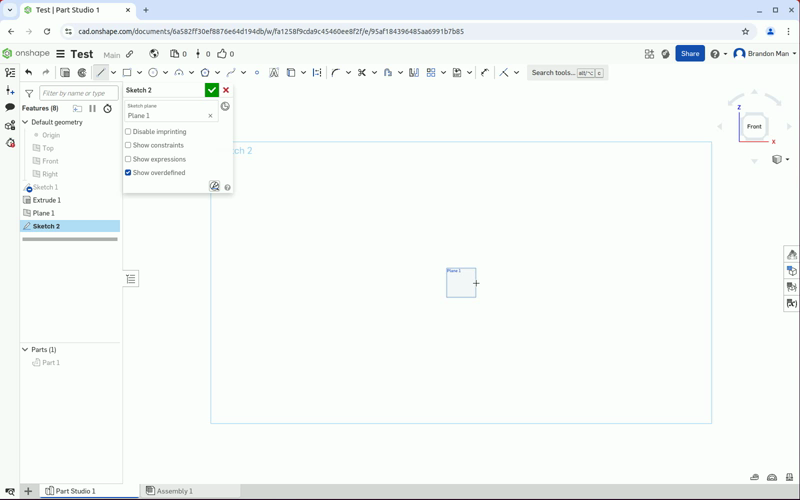
key_down(shift)
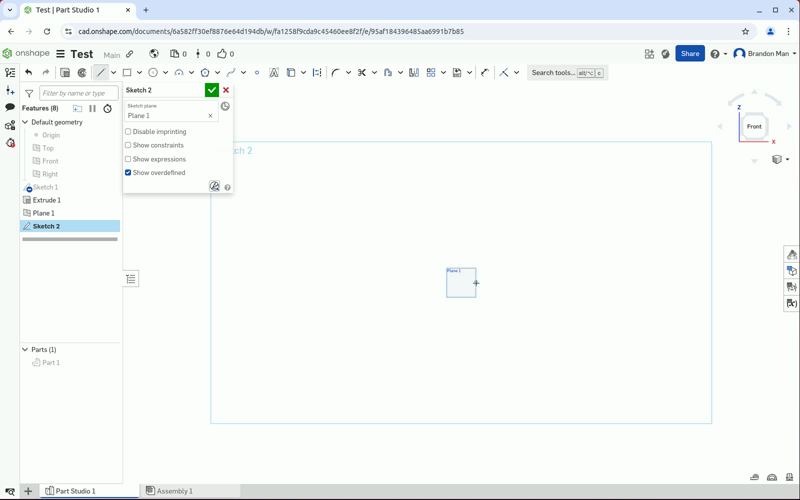
mouse_move(506, 282)
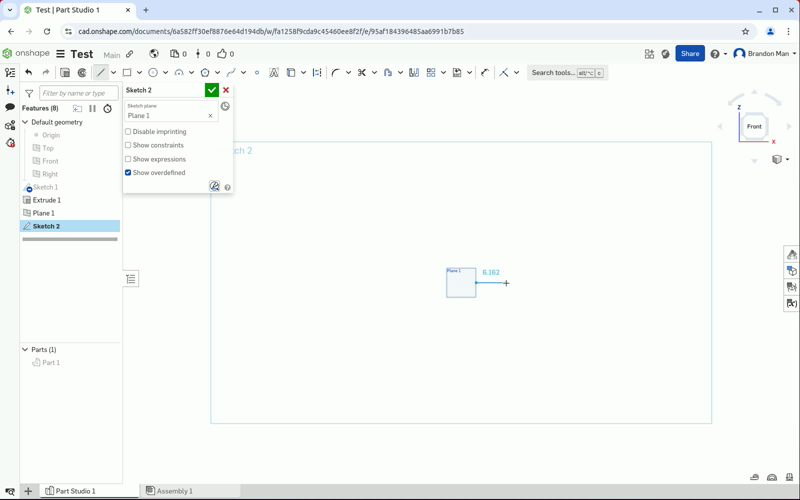
mouse_move(477, 282)
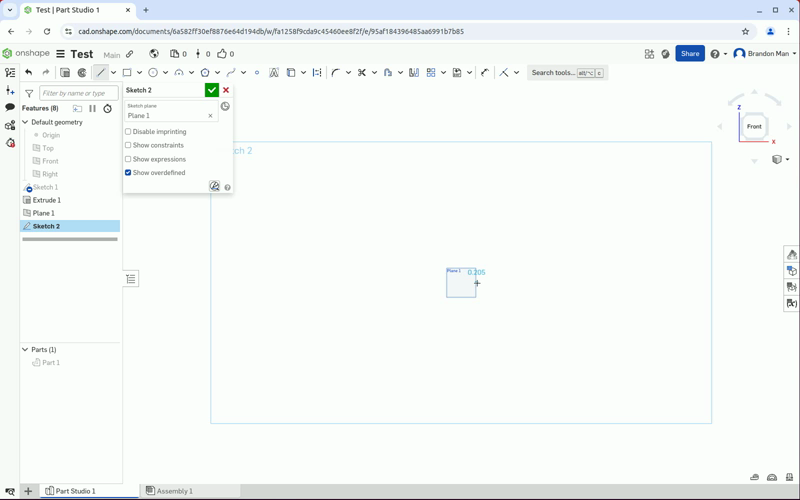
scroll(6)
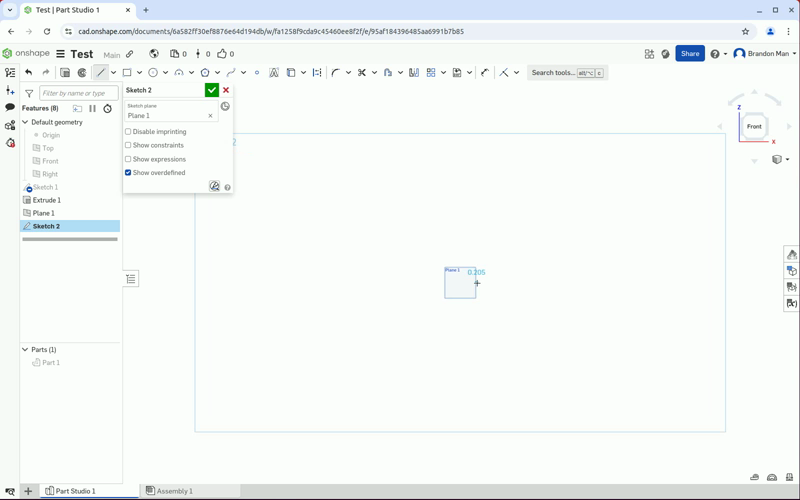
scroll(6)
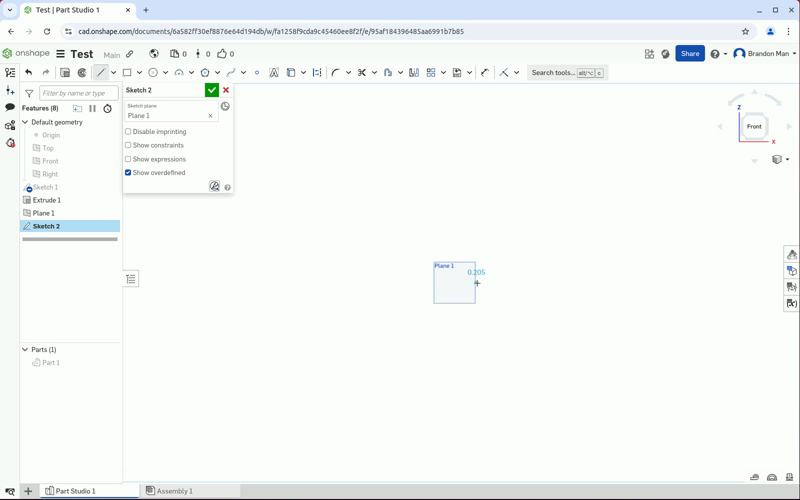
scroll(6)
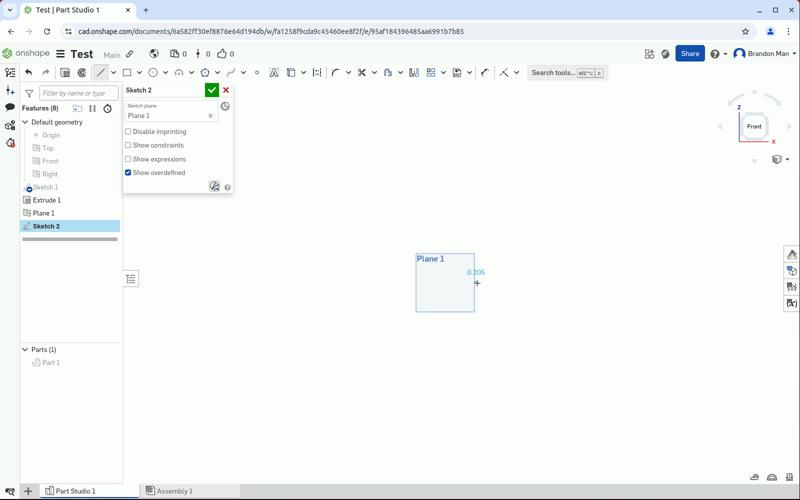
scroll(6)
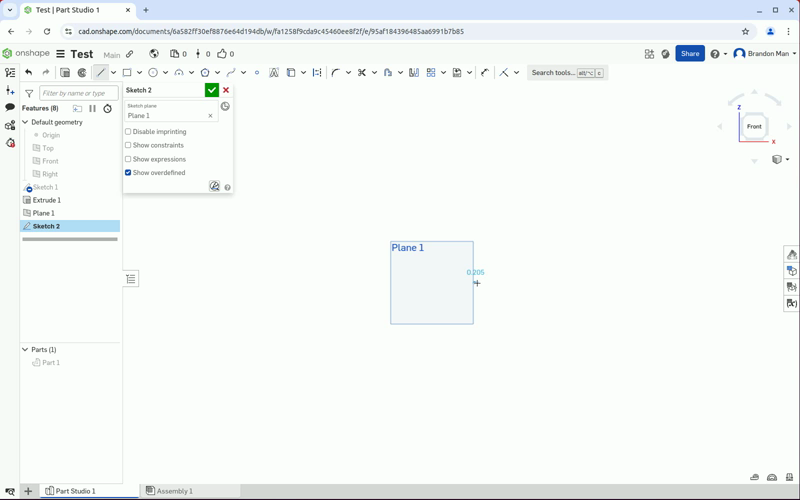
scroll(6)
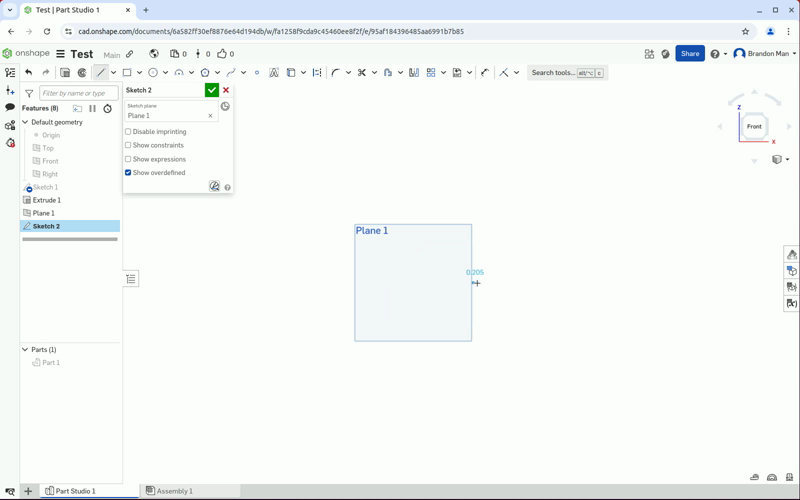
scroll(6)
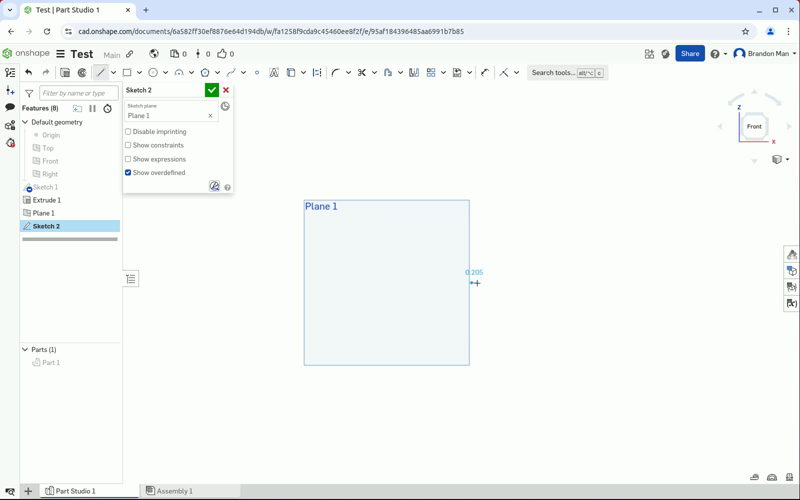
scroll(6)
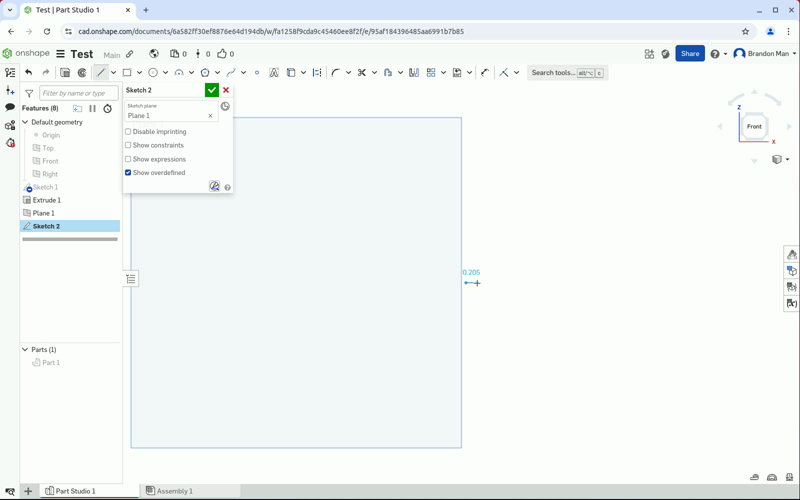
click(477, 282)
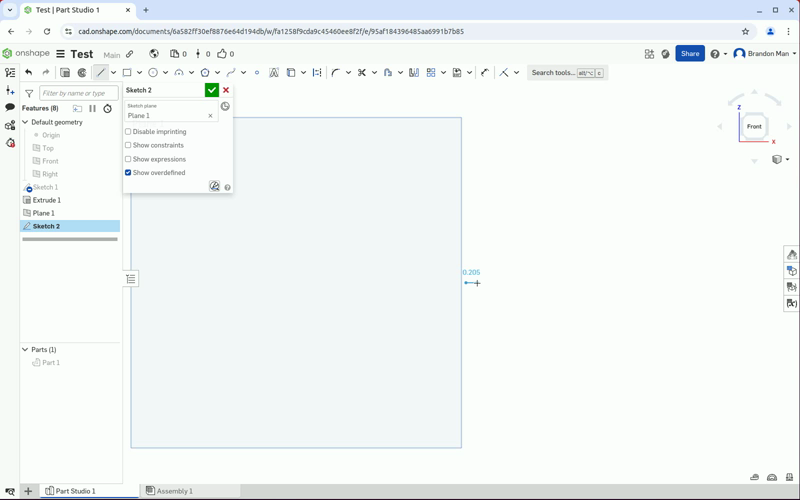
scroll(-6)
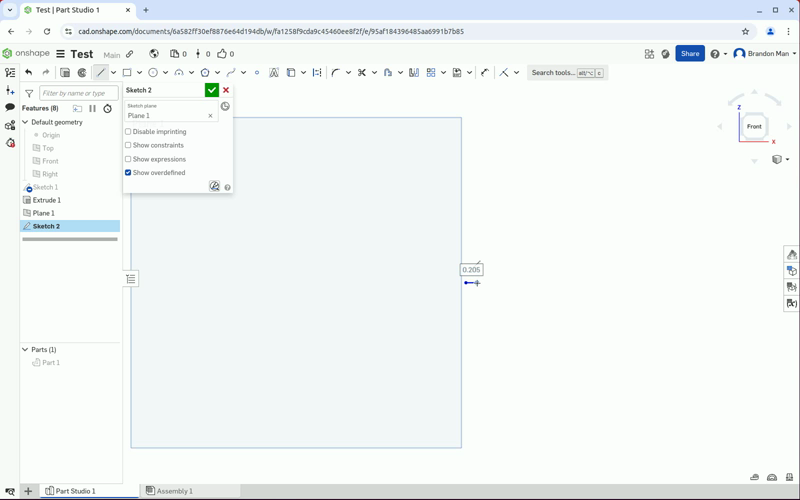
scroll(-6)
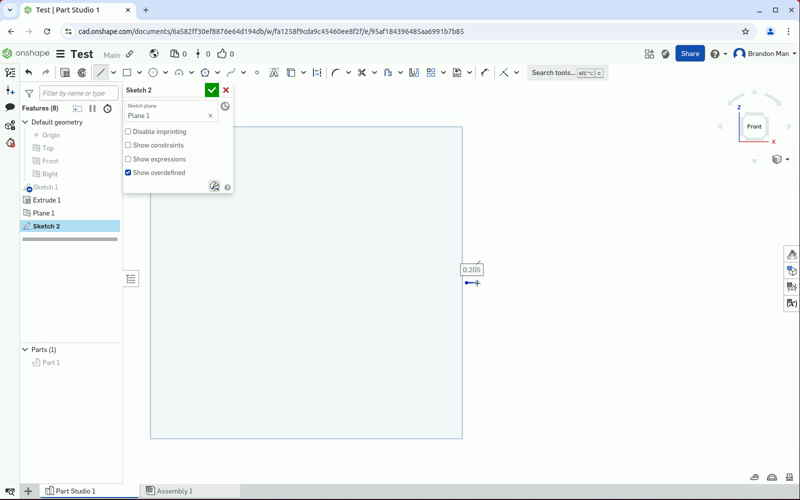
scroll(-6)
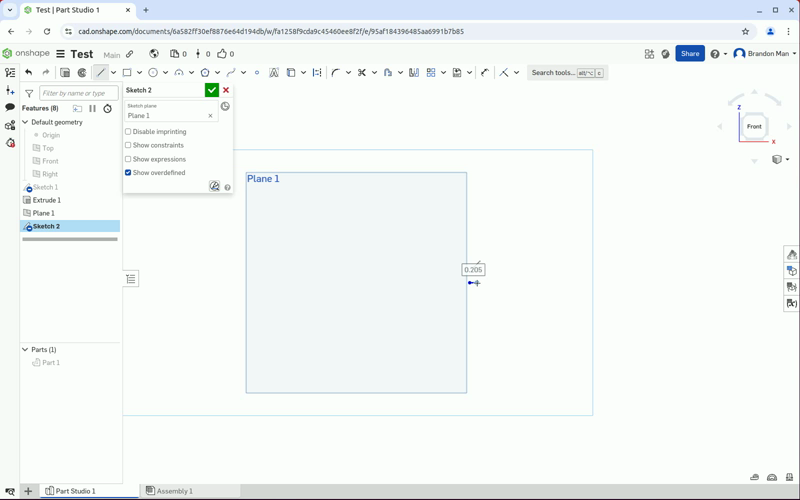
scroll(-6)
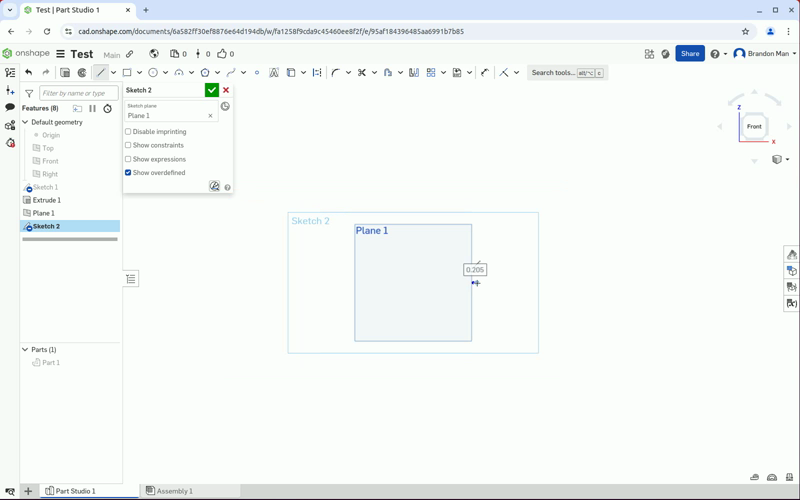
scroll(-6)
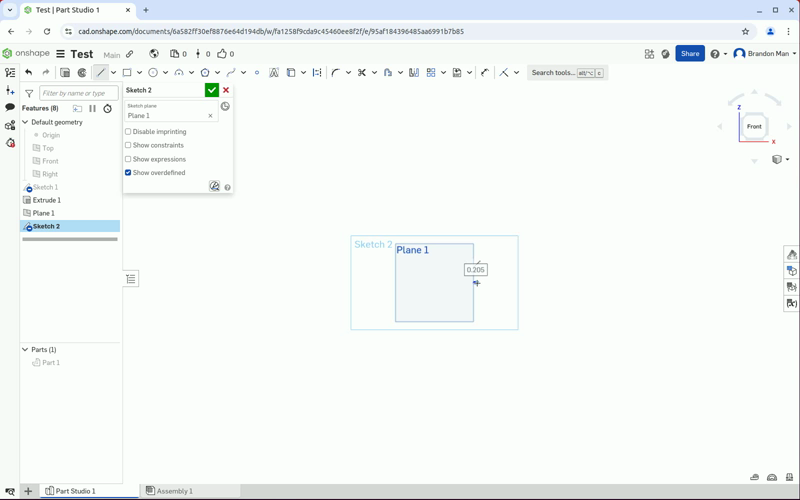
scroll(-6)
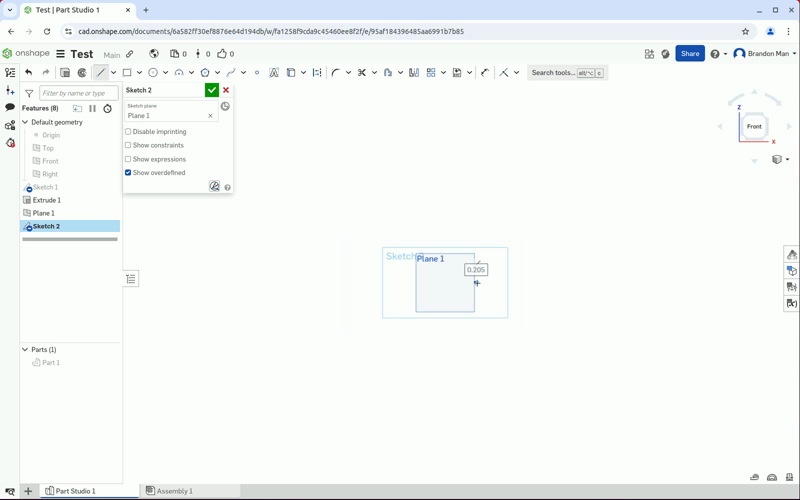
scroll(-6)
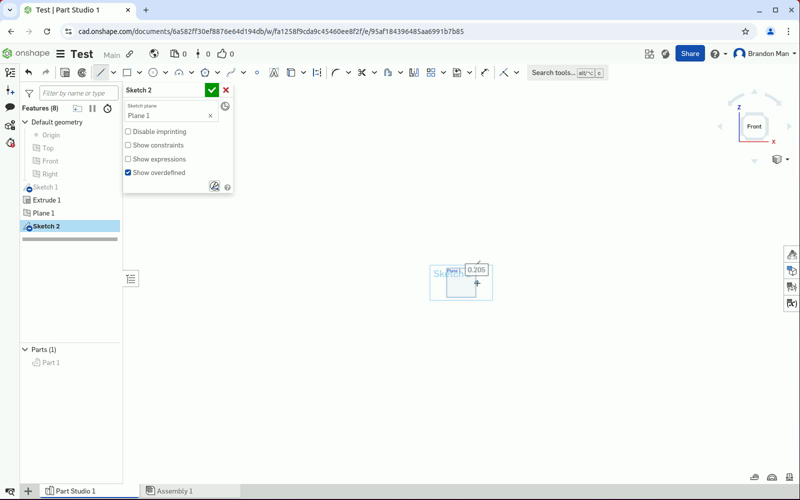
key_up(shift)
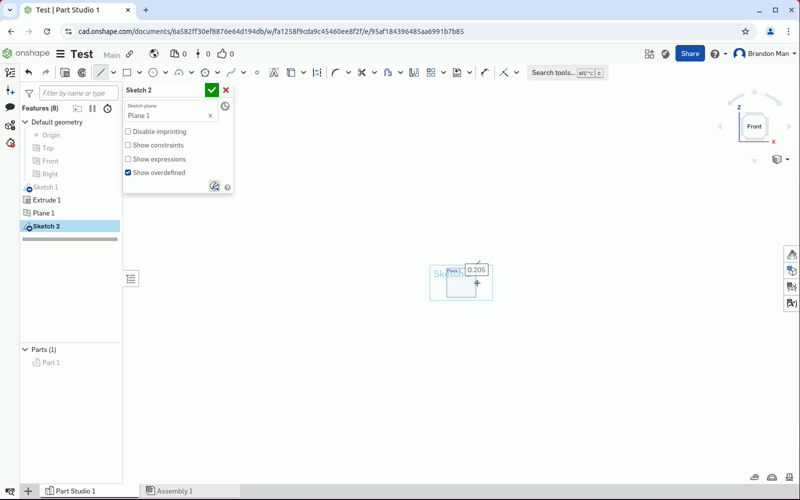
key_down(shift)
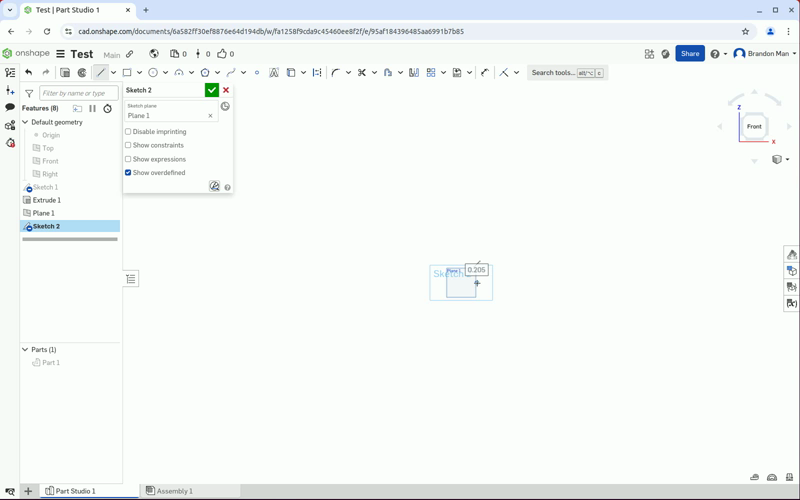
mouse_move(477, 170)
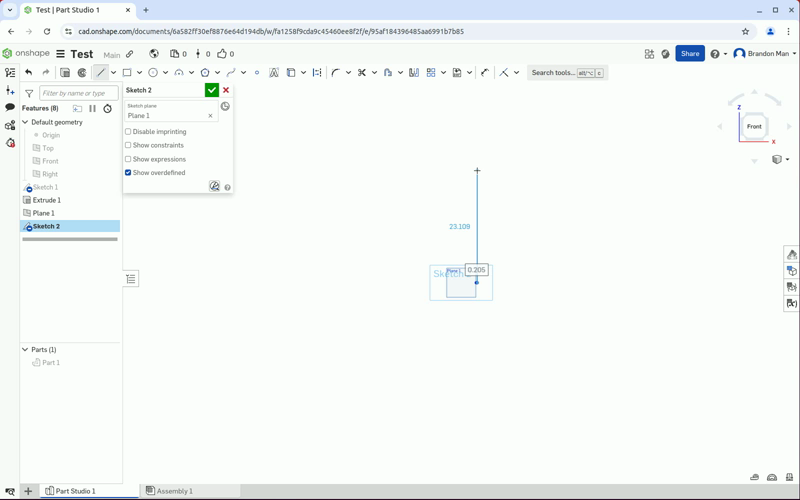
click(477, 170)
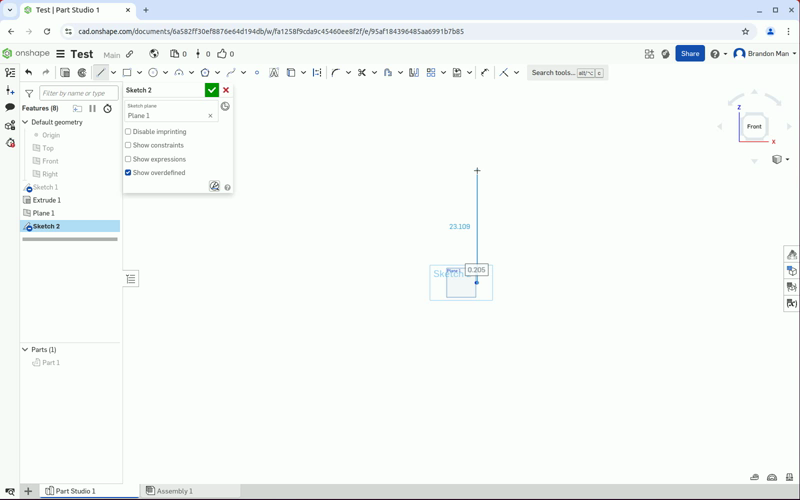
key_up(shift)
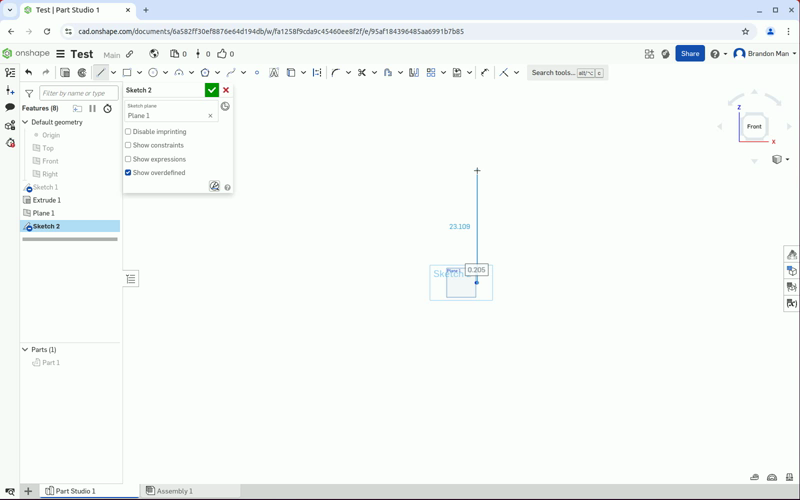
key_down(shift)
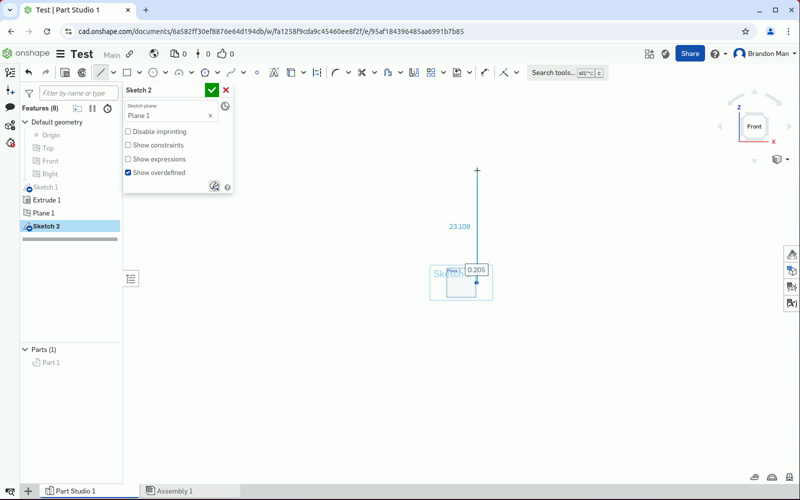
mouse_move(507, 170)
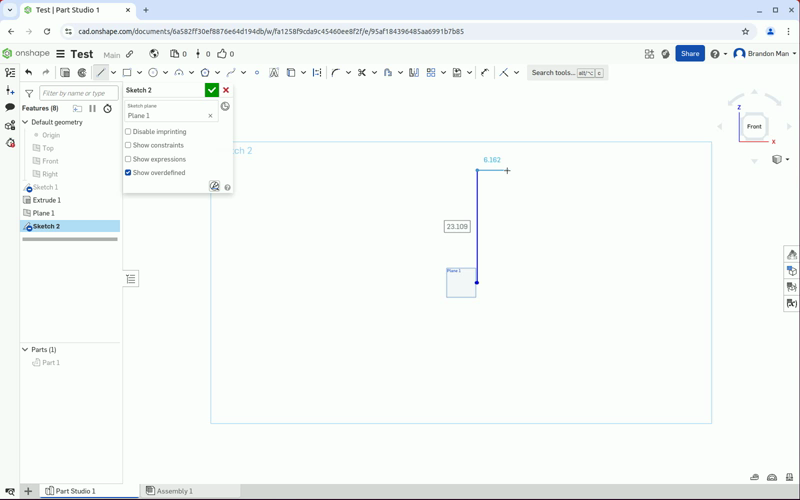
mouse_move(476, 170)
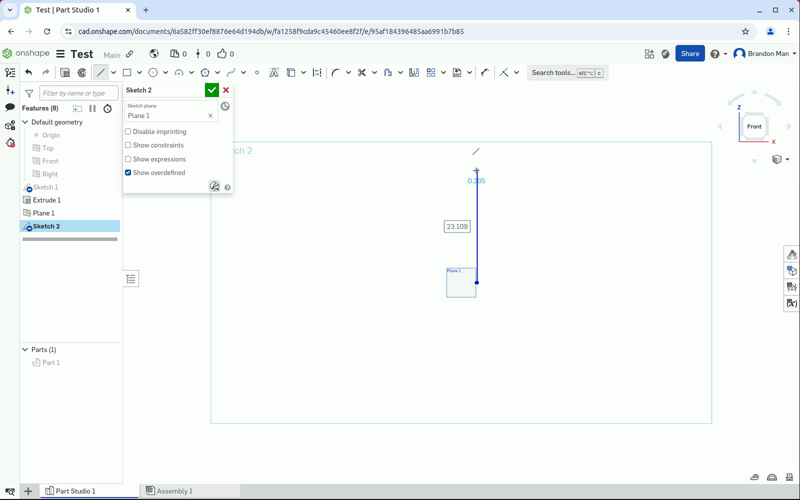
scroll(6)
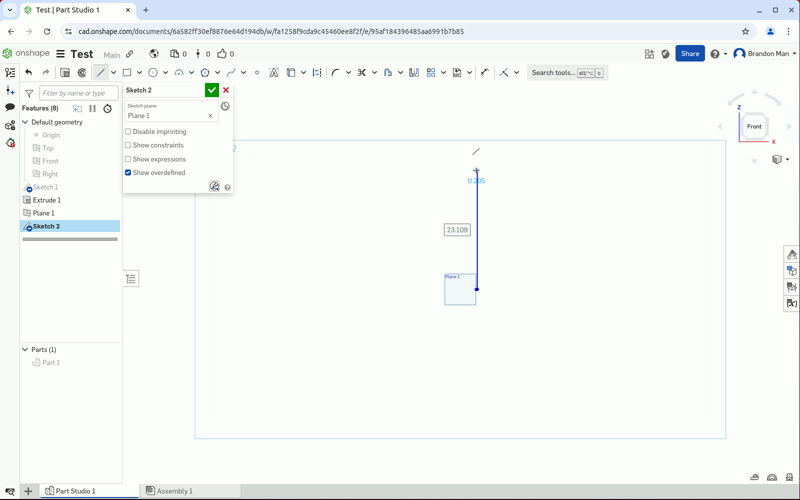
scroll(6)
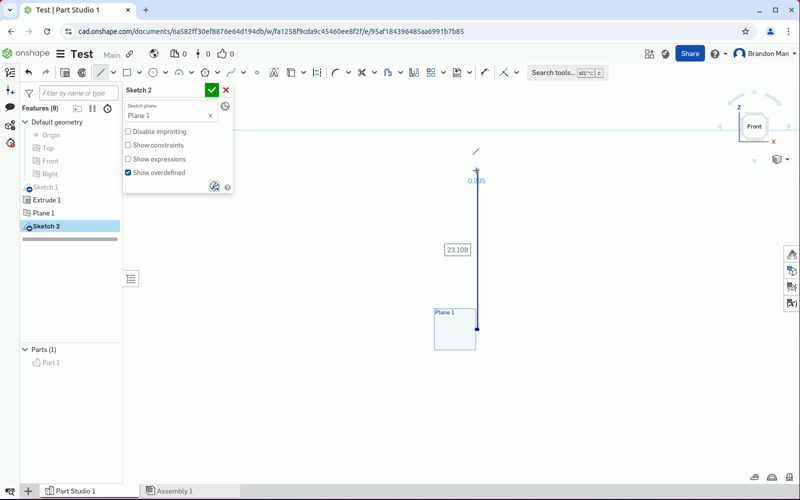
scroll(6)
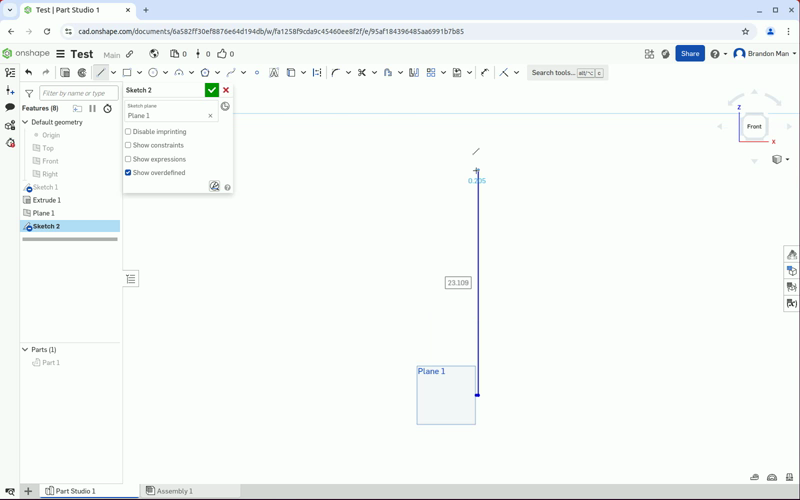
scroll(6)
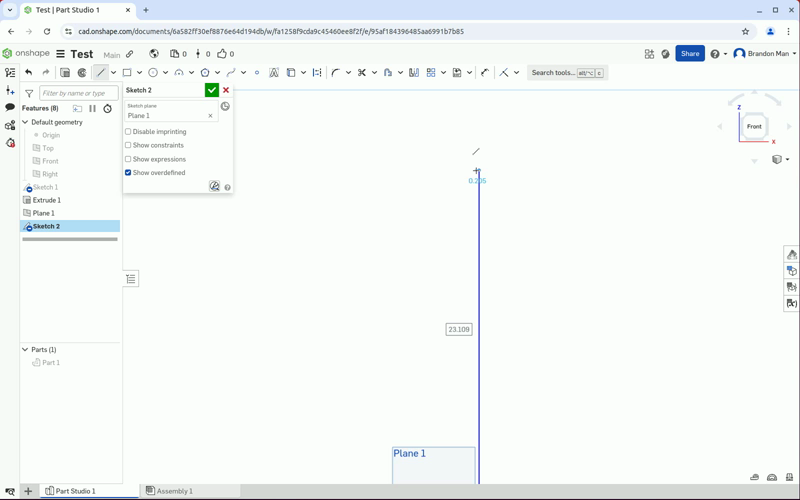
scroll(6)
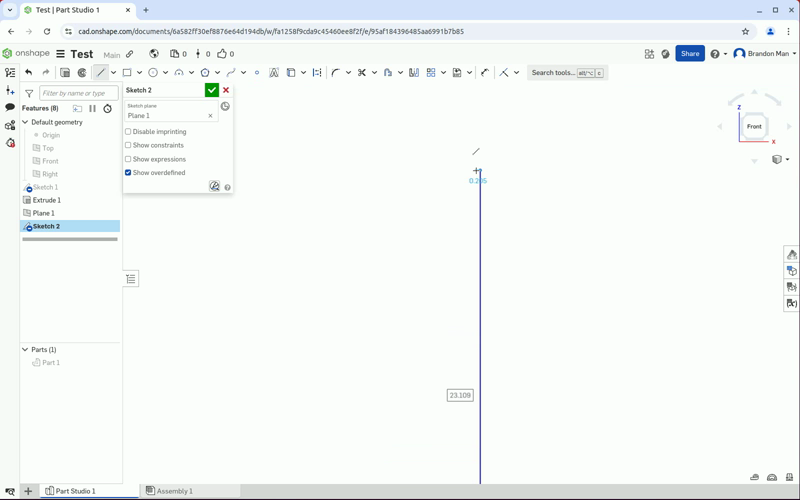
scroll(6)
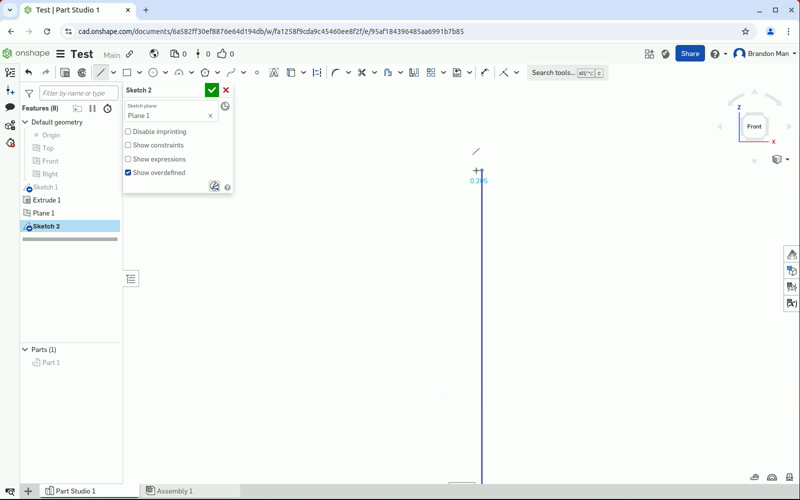
scroll(6)
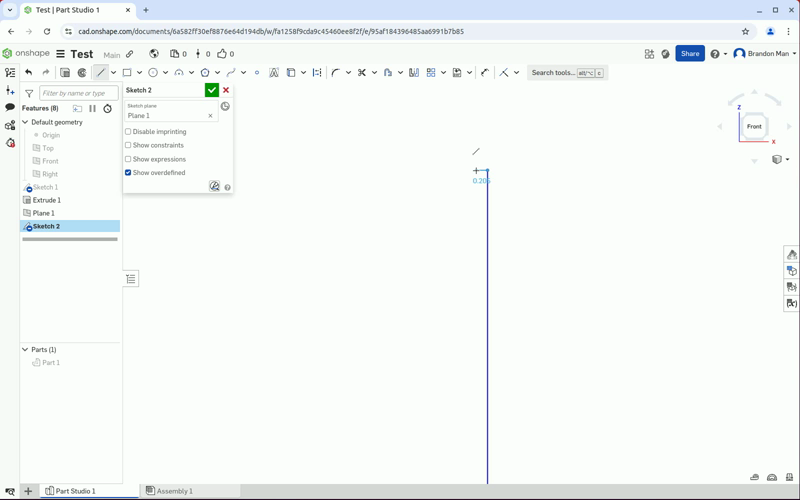
click(476, 170)
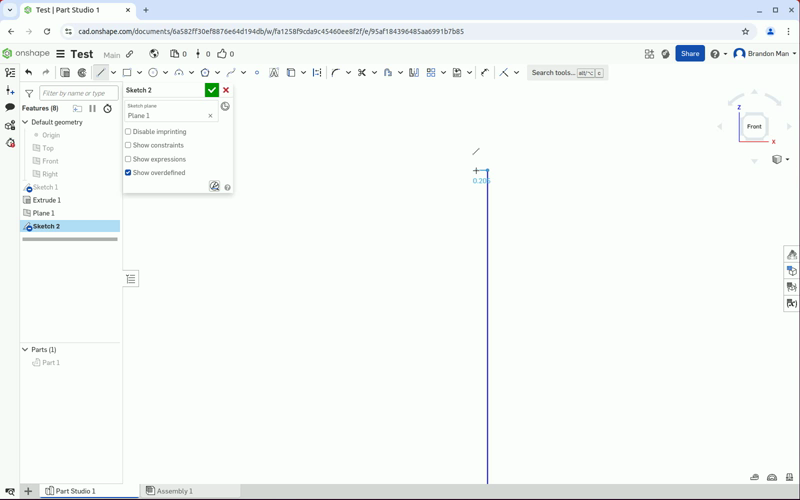
scroll(-6)
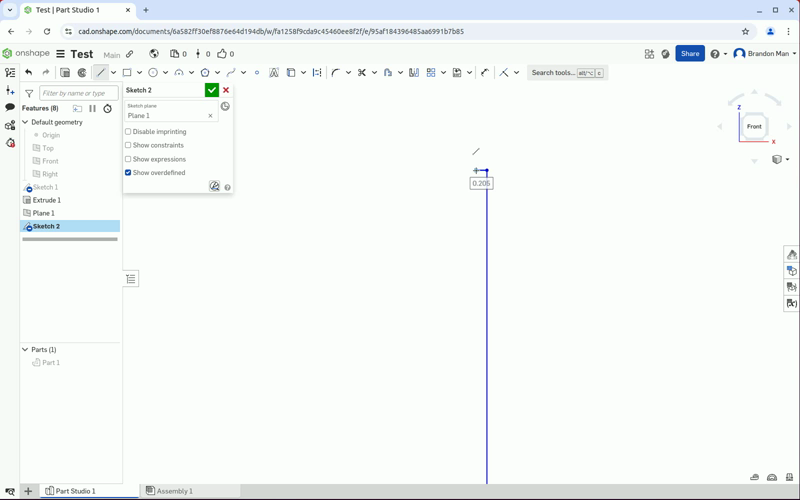
scroll(-6)
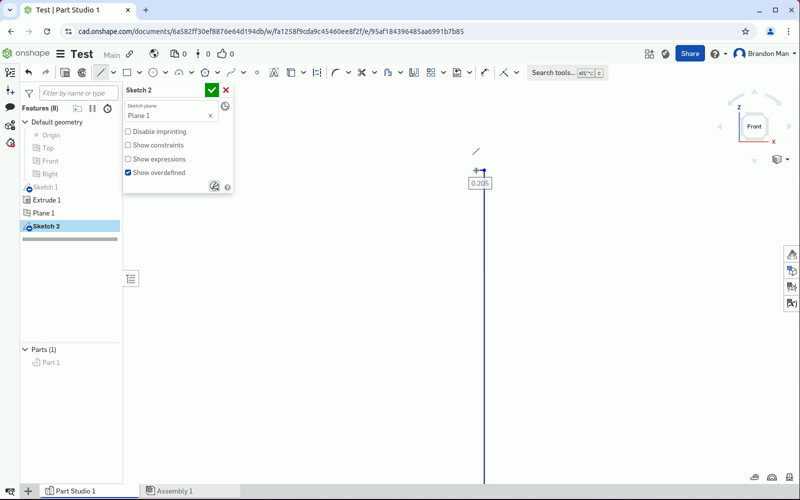
scroll(-6)
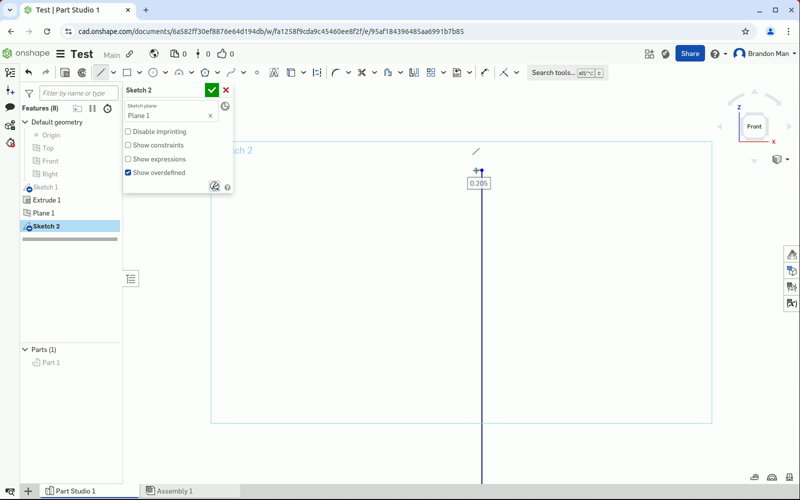
scroll(-6)
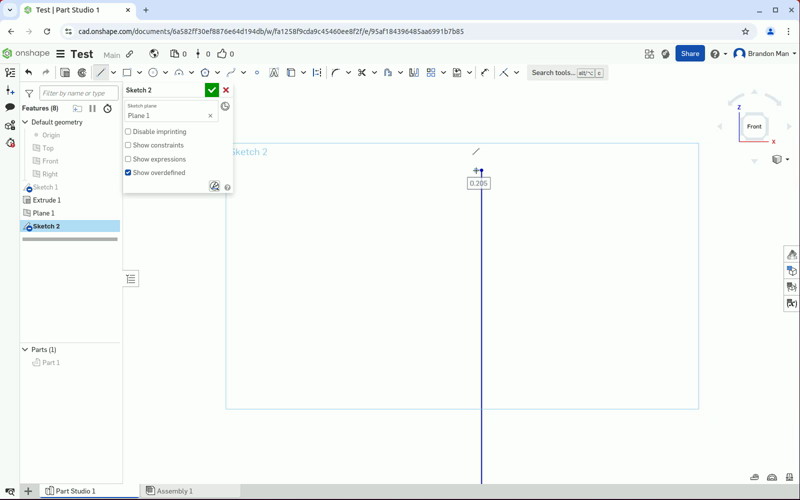
scroll(-6)
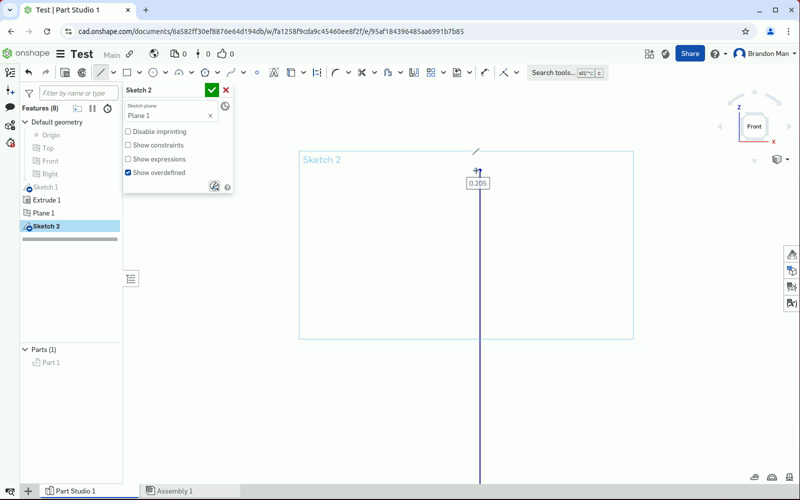
scroll(-6)
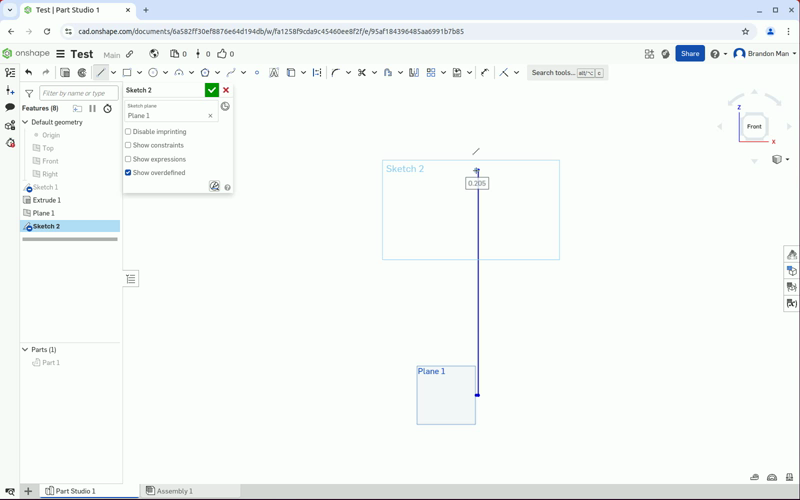
scroll(-6)
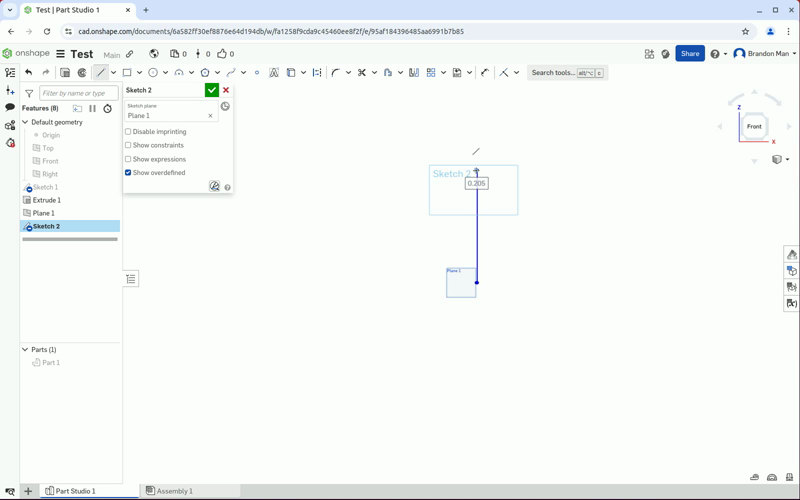
key_up(shift)
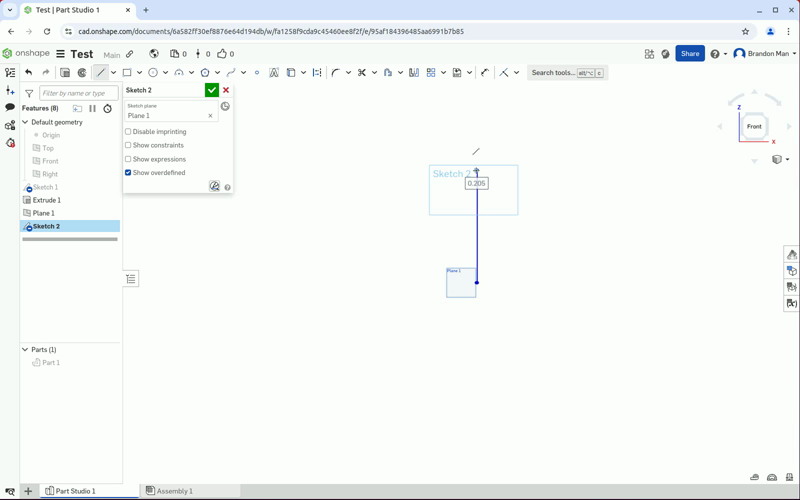
key_down(shift)
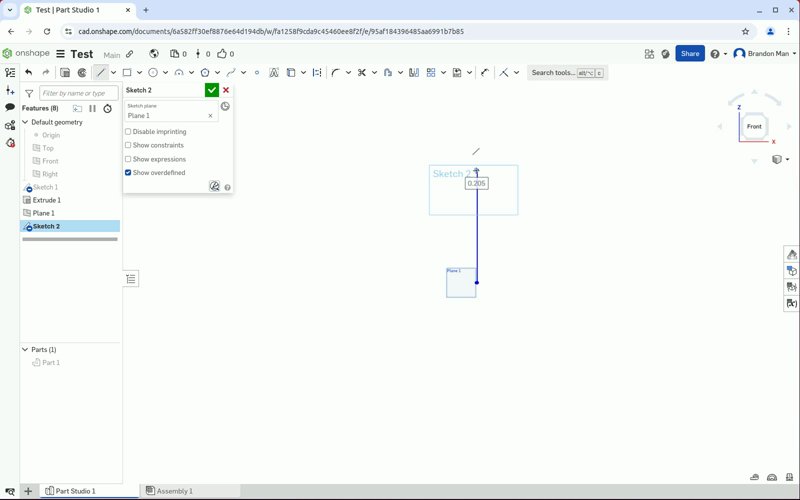
mouse_move(476, 282)
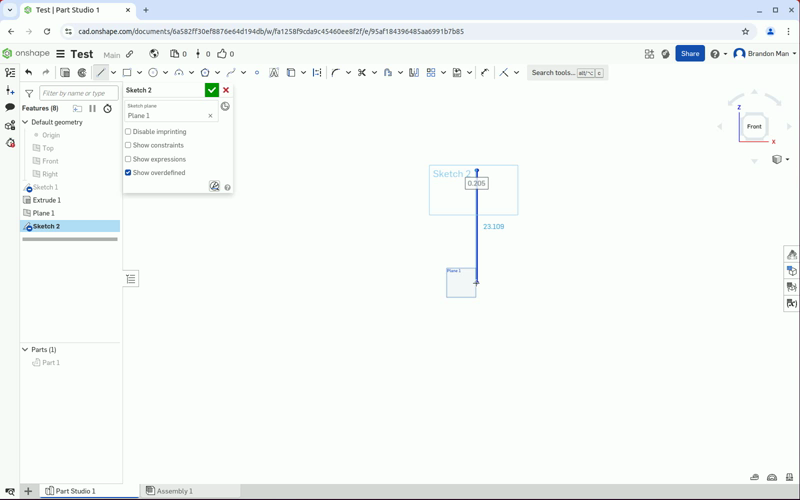
scroll(6)
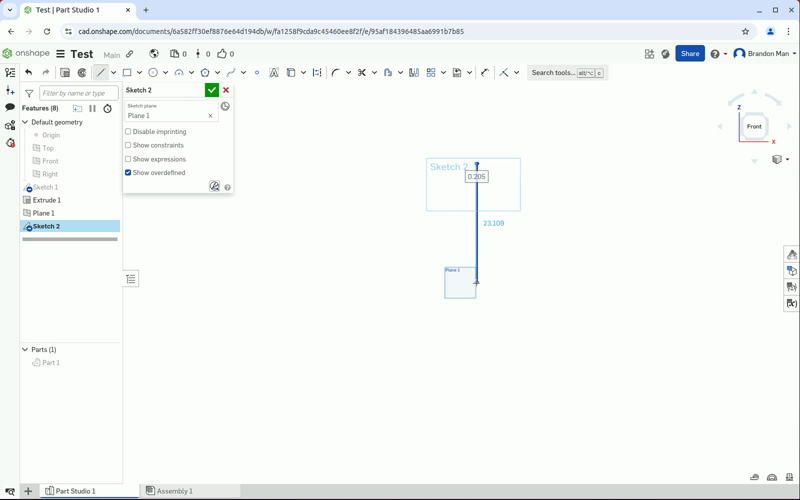
scroll(6)
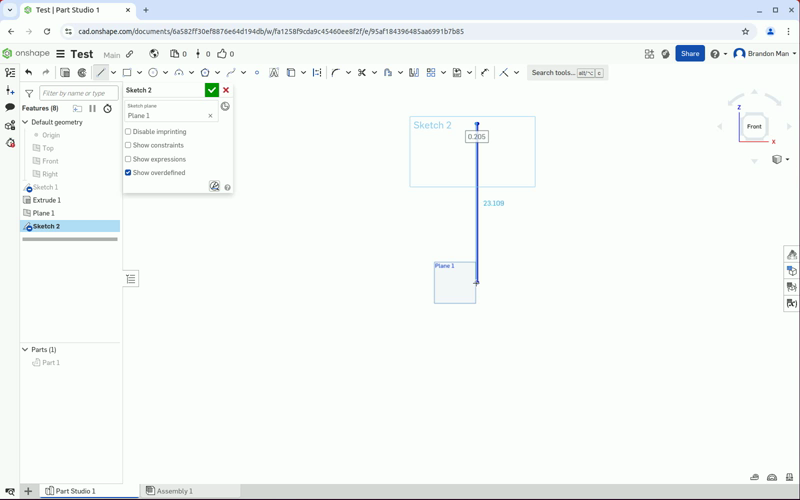
scroll(6)
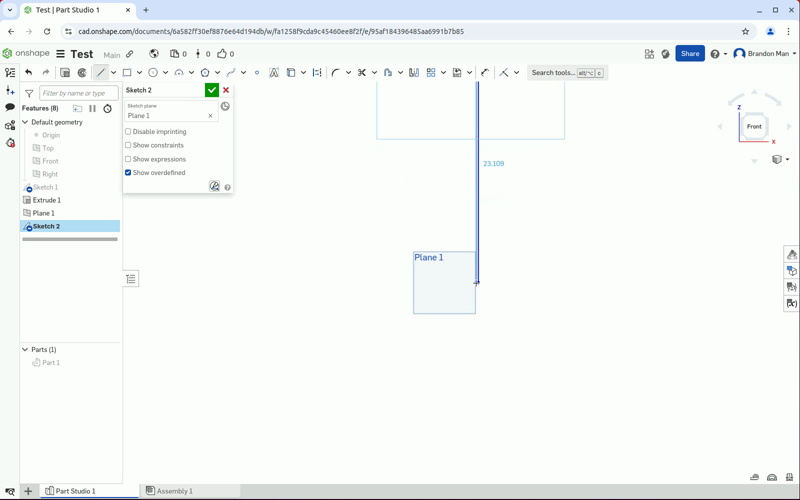
scroll(6)
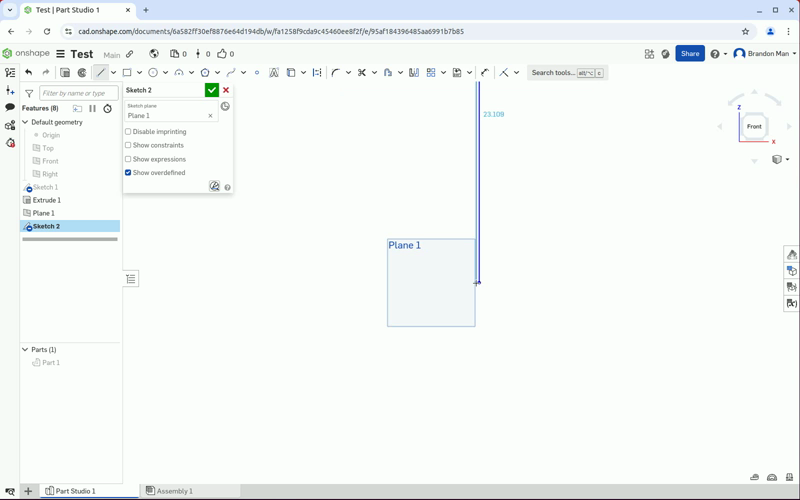
scroll(6)
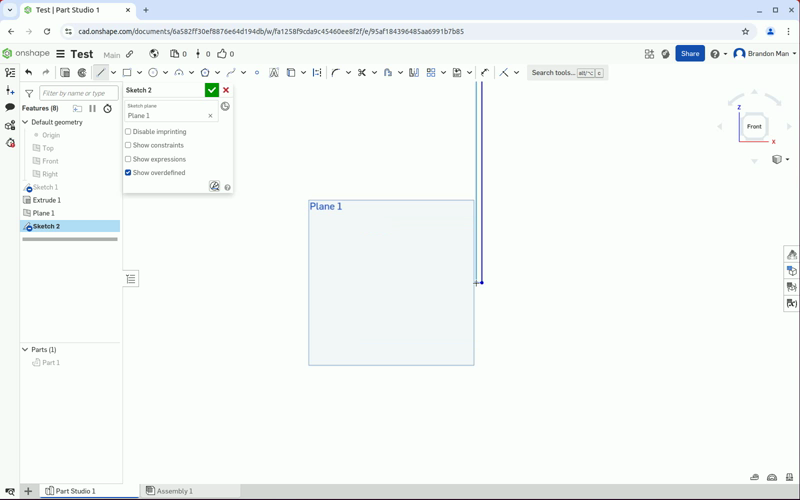
scroll(6)
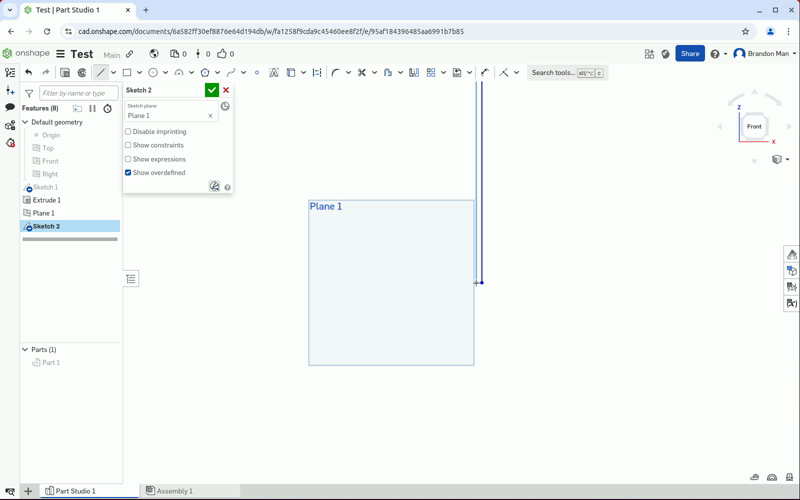
scroll(6)
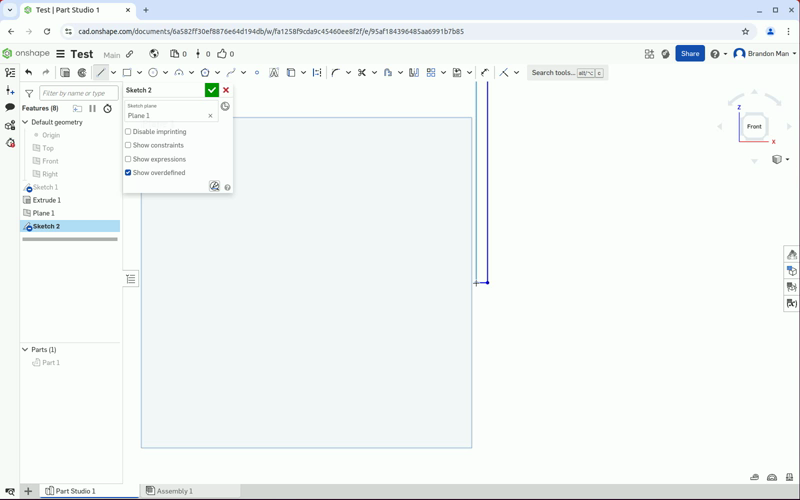
key_up(shift)
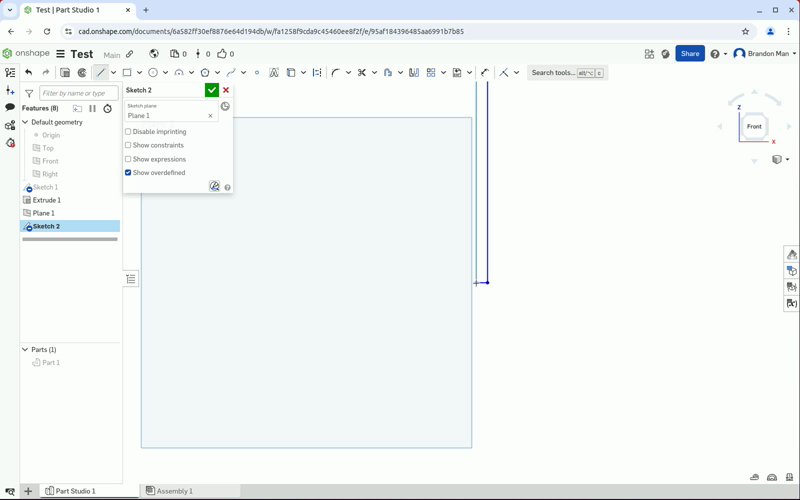
click(476, 282)
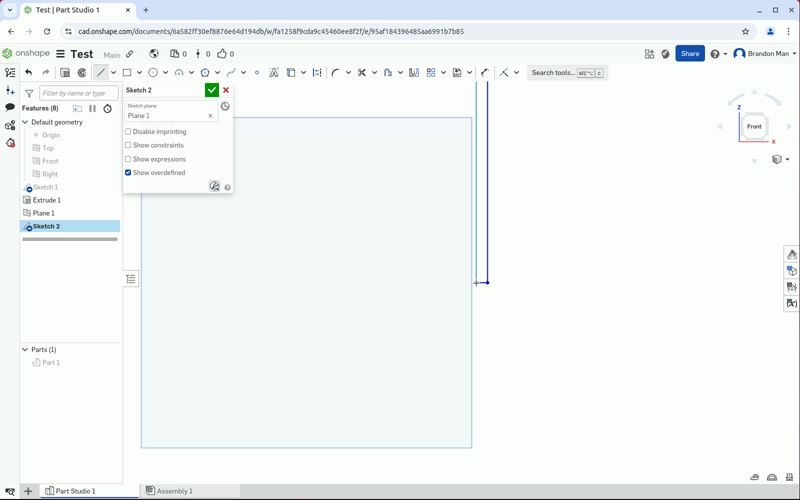
scroll(-6)
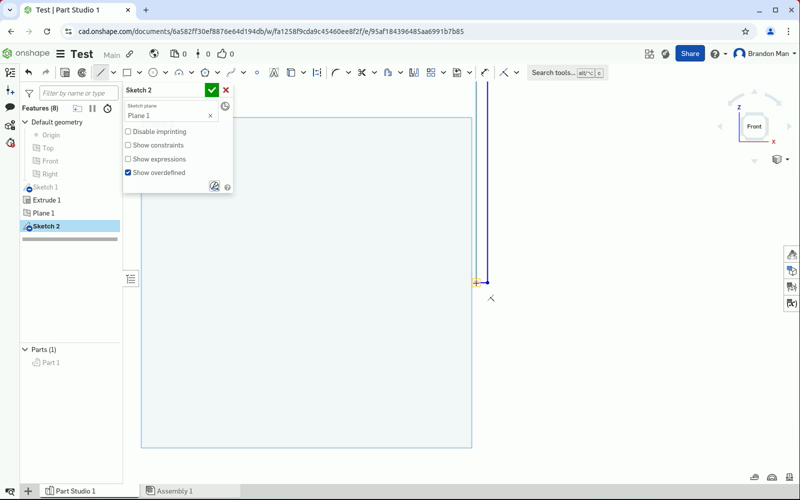
scroll(-6)
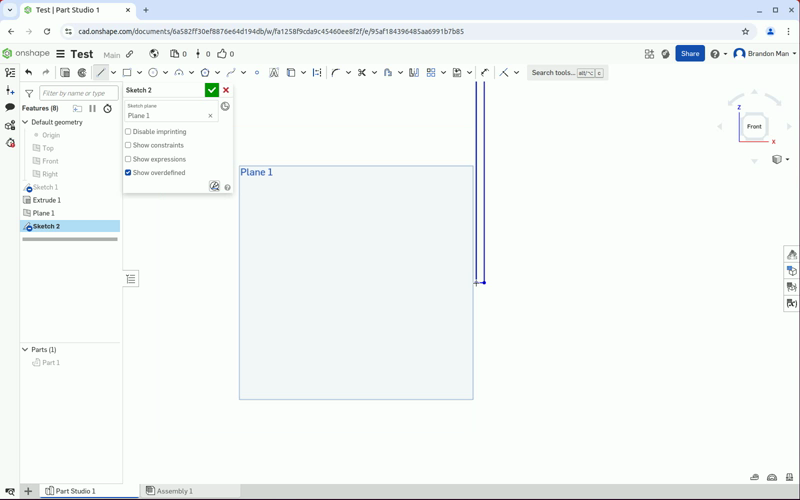
scroll(-6)
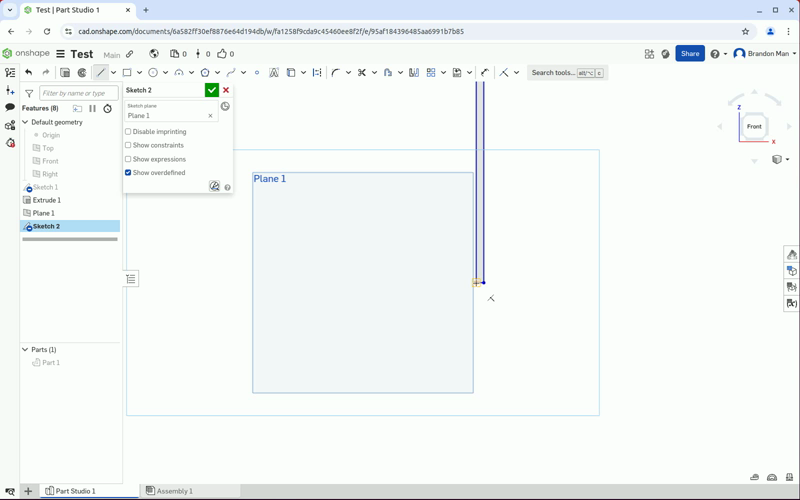
scroll(-6)
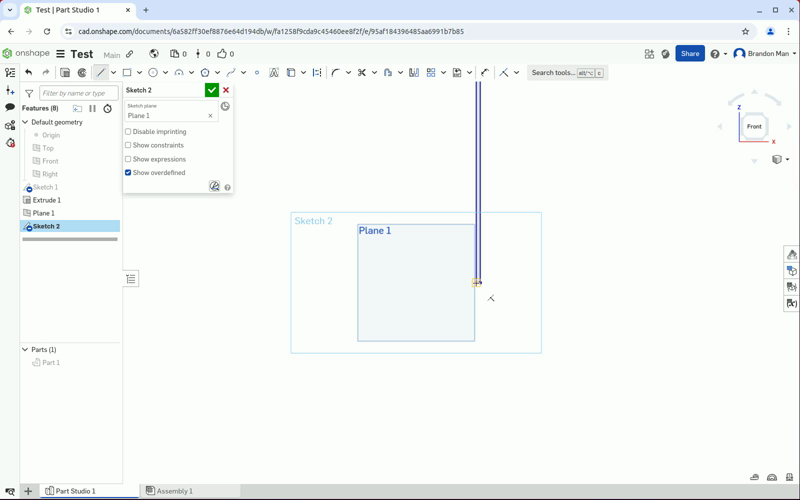
scroll(-6)
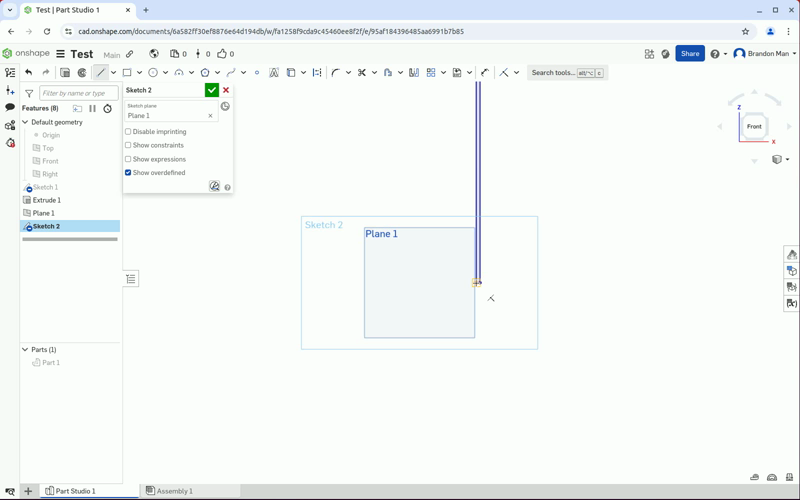
scroll(-6)
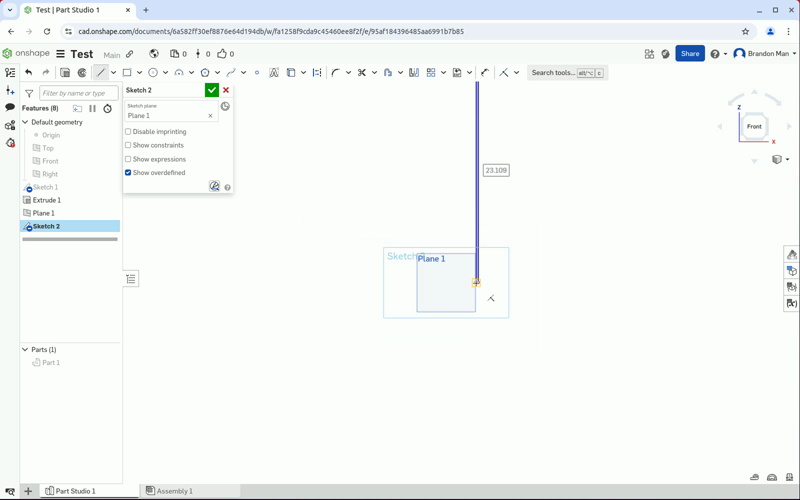
scroll(-6)
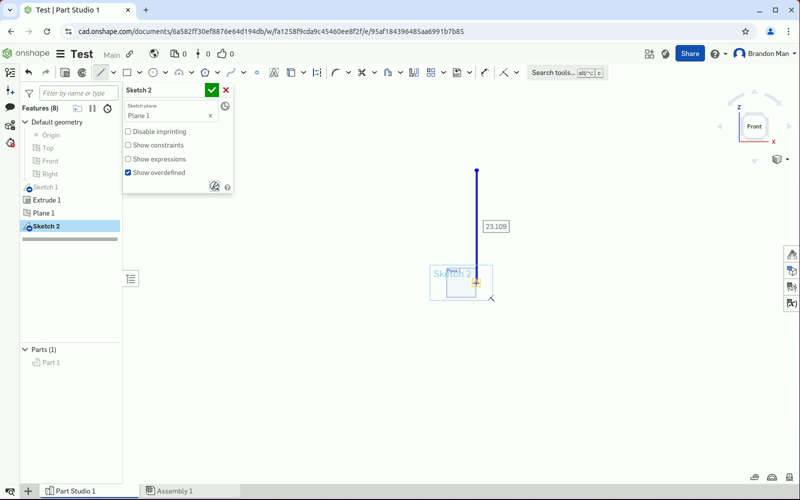
key(esc)
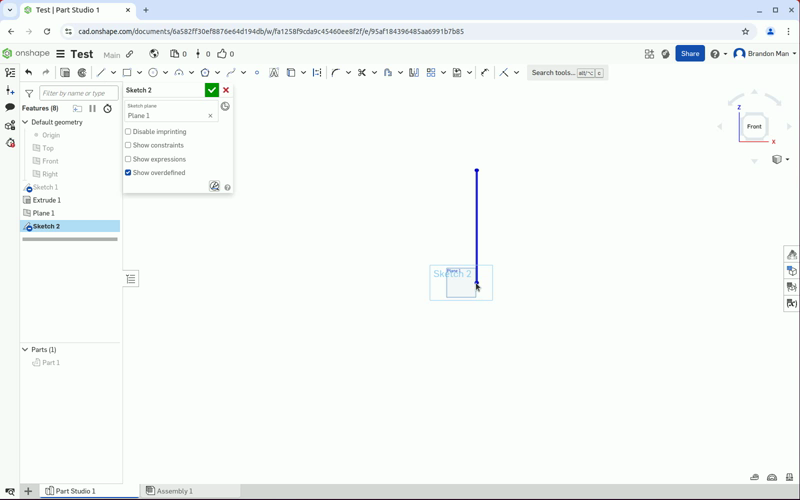
mouse_move(476, 214)
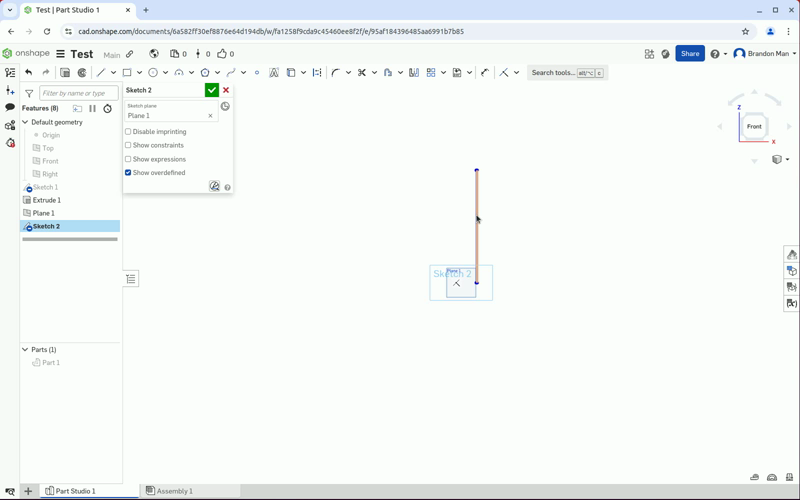
scroll(6)
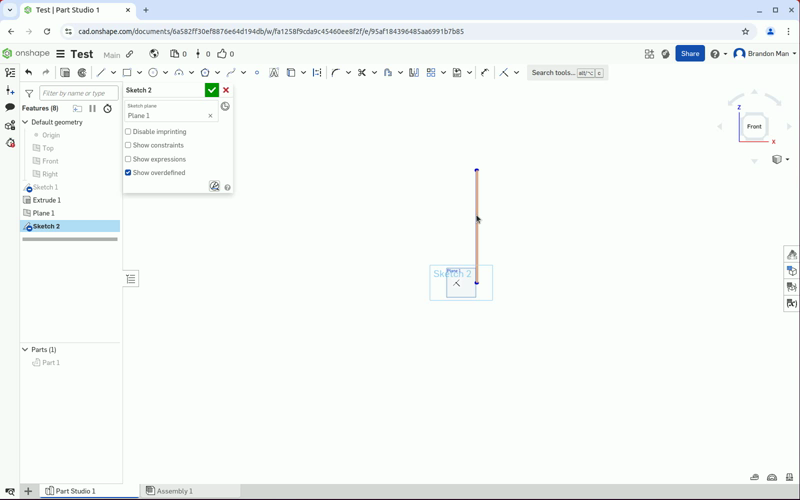
scroll(6)
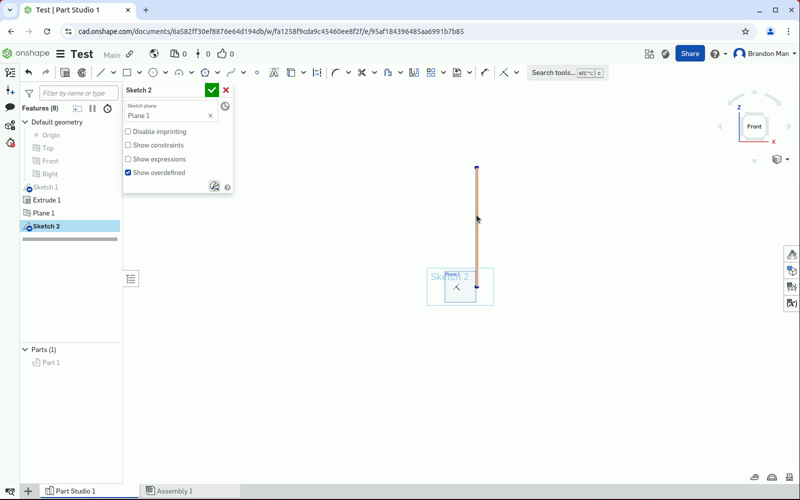
scroll(6)
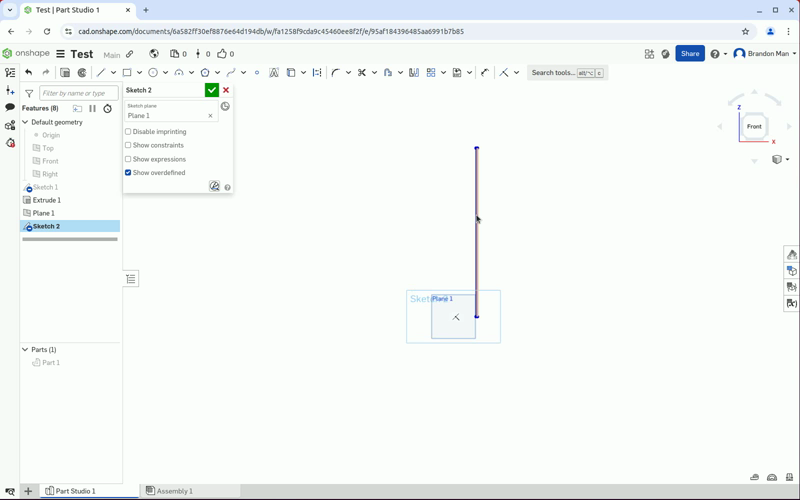
scroll(6)
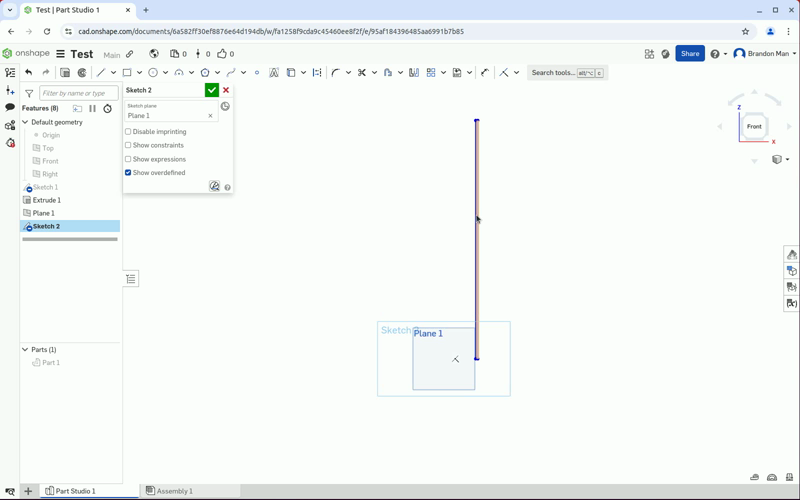
scroll(6)
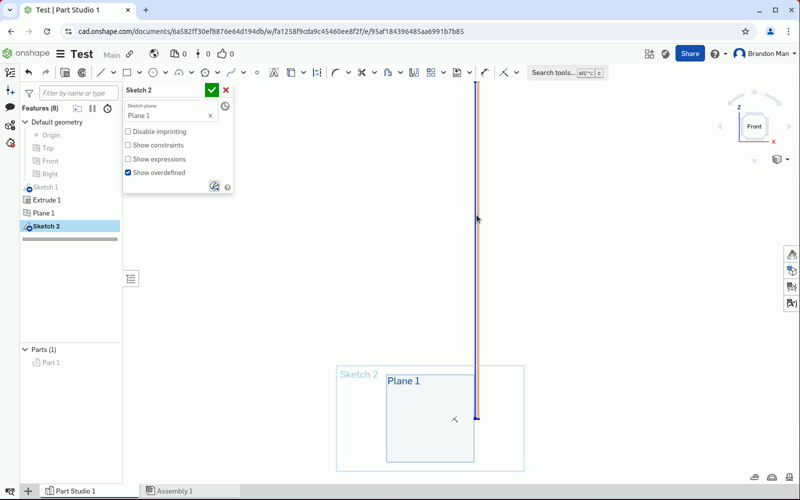
scroll(6)
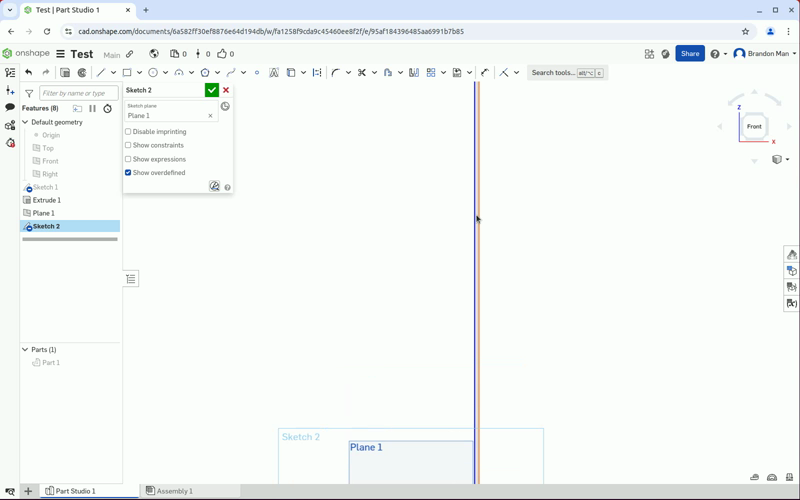
scroll(6)
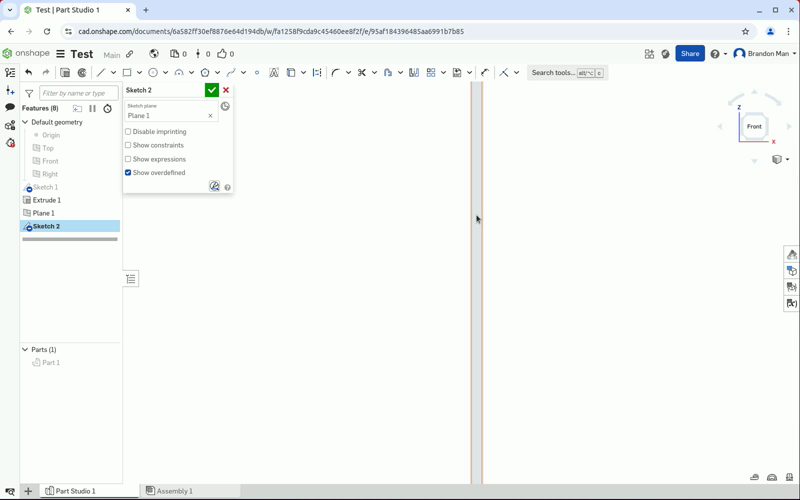
click(476, 214)
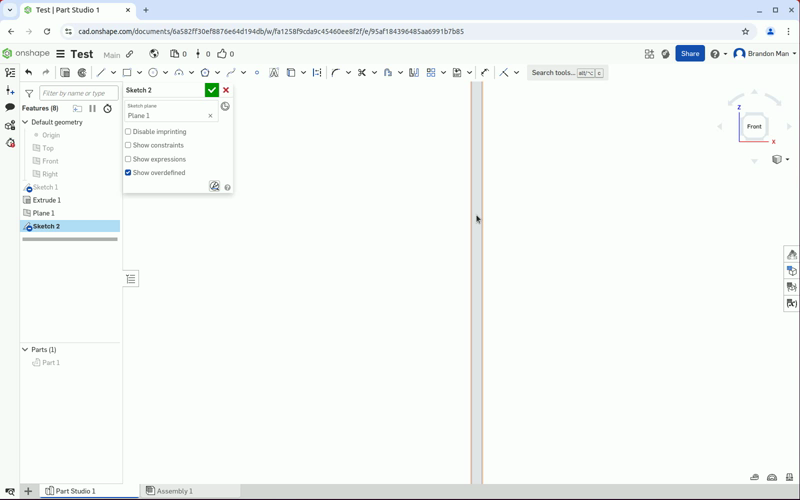
scroll(-6)
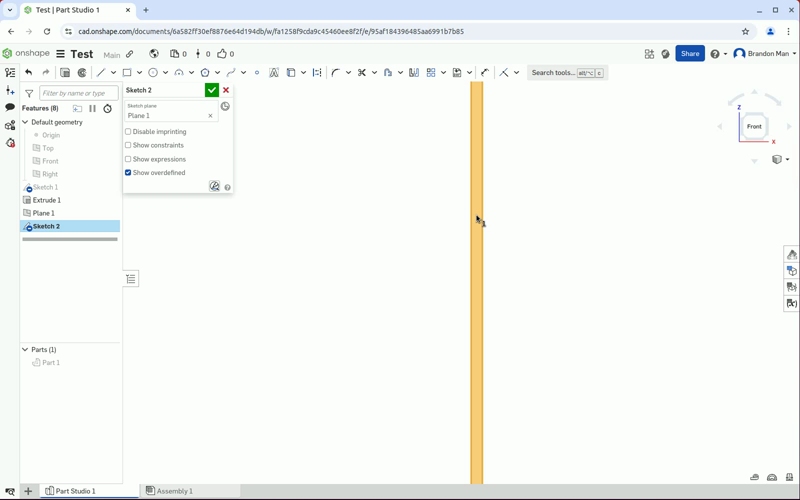
scroll(-6)
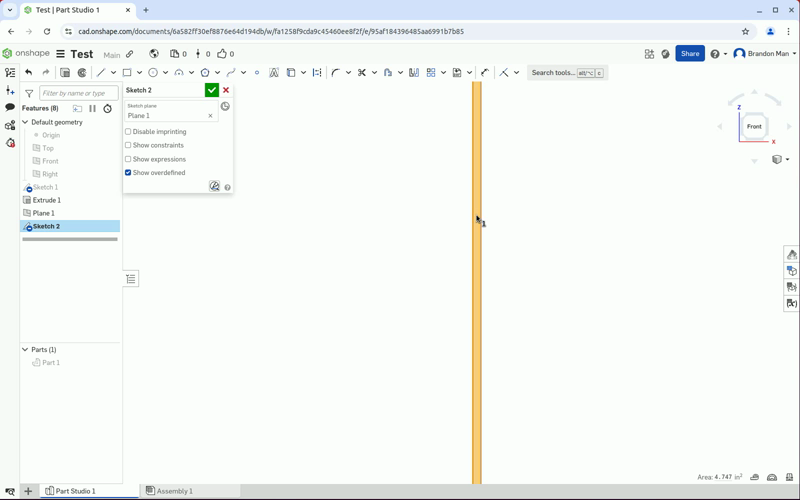
scroll(-6)
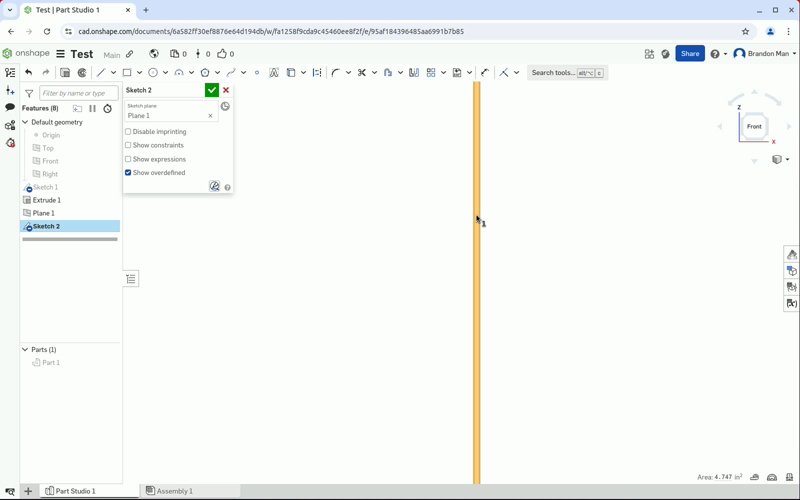
scroll(-6)
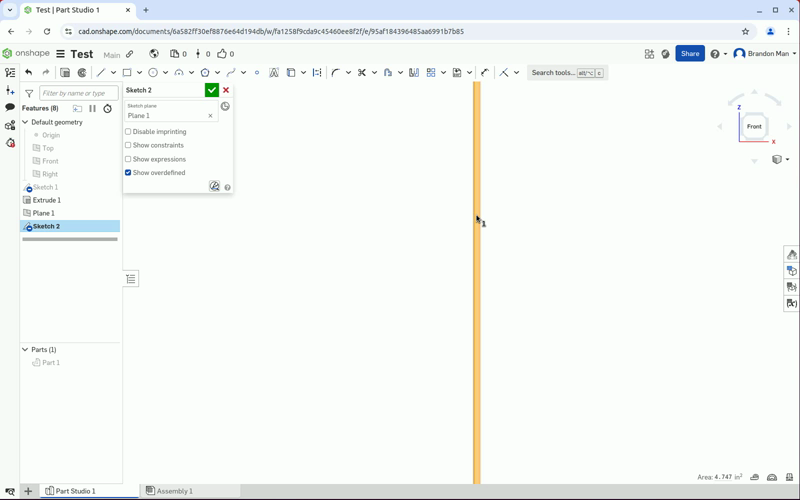
scroll(-6)
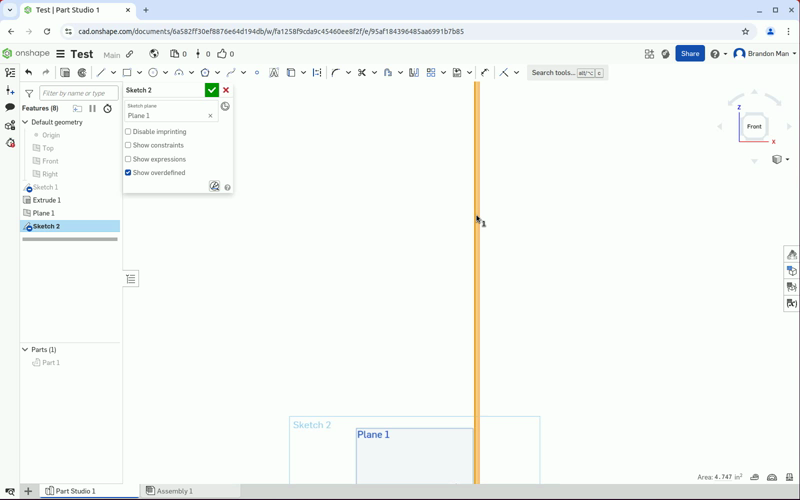
scroll(-6)
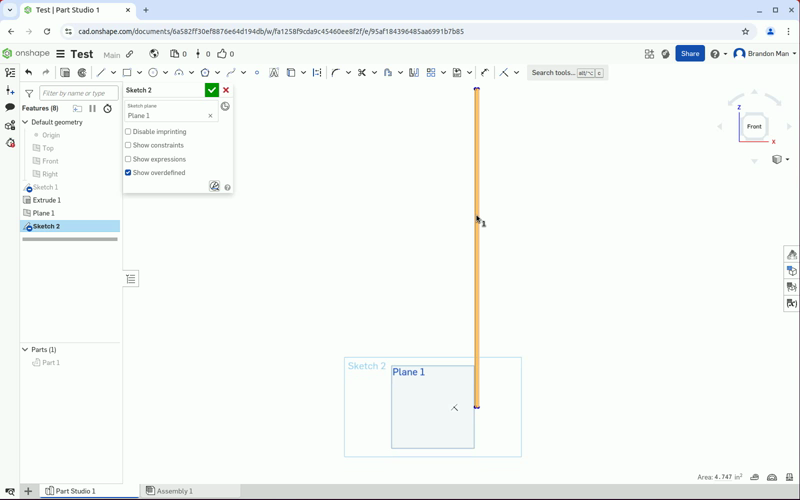
scroll(-6)
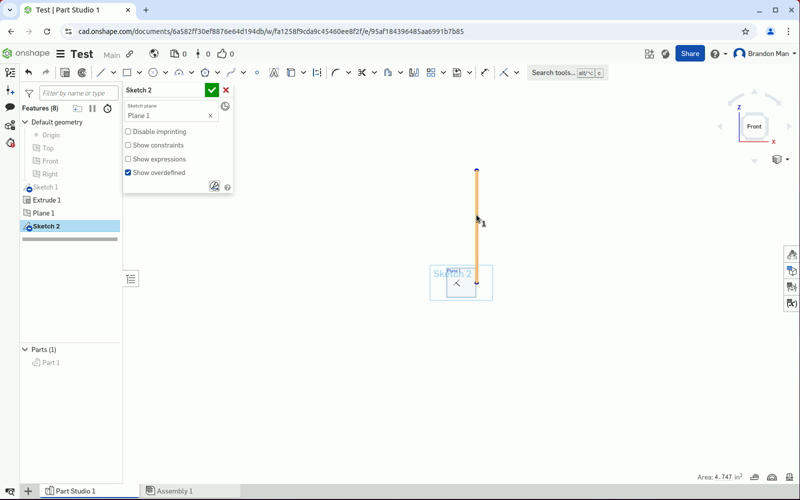
mouse_move(73, 352)
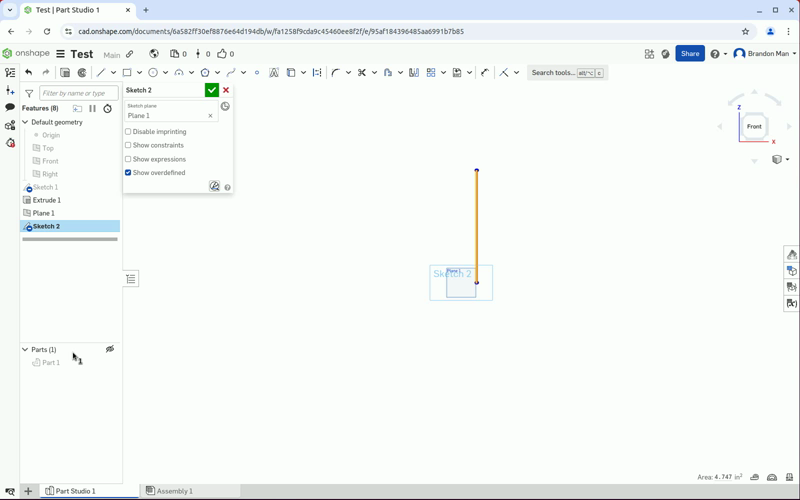
key(shift+y)
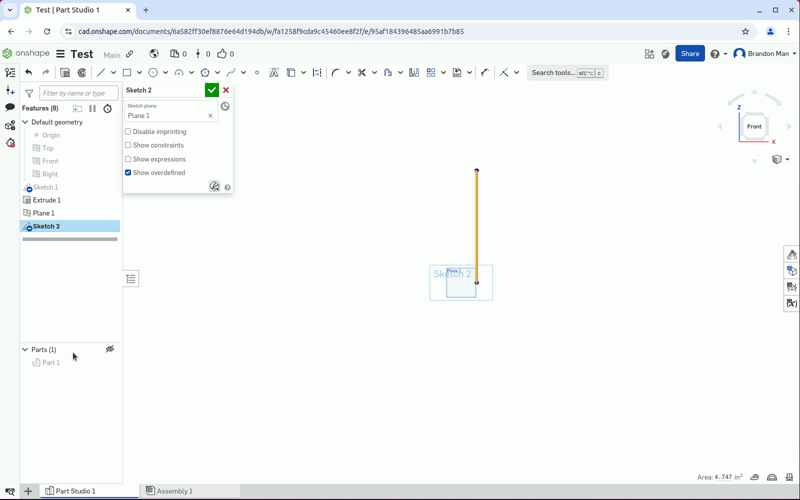
key(shift+e)
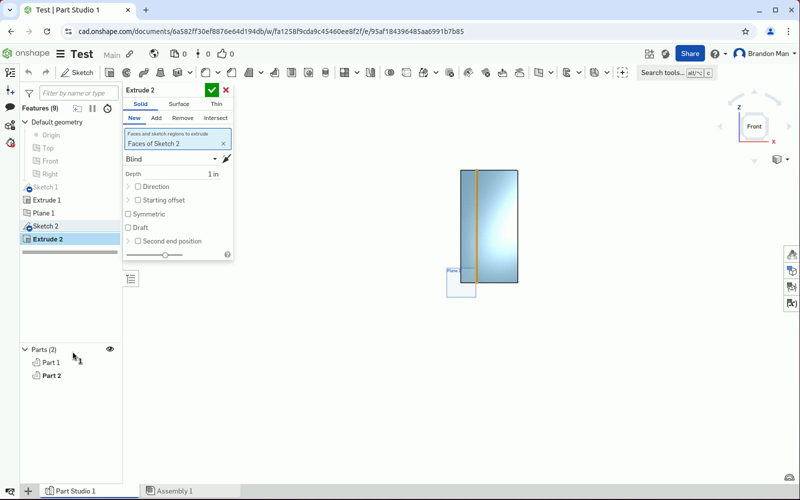
mouse_move(143, 106)
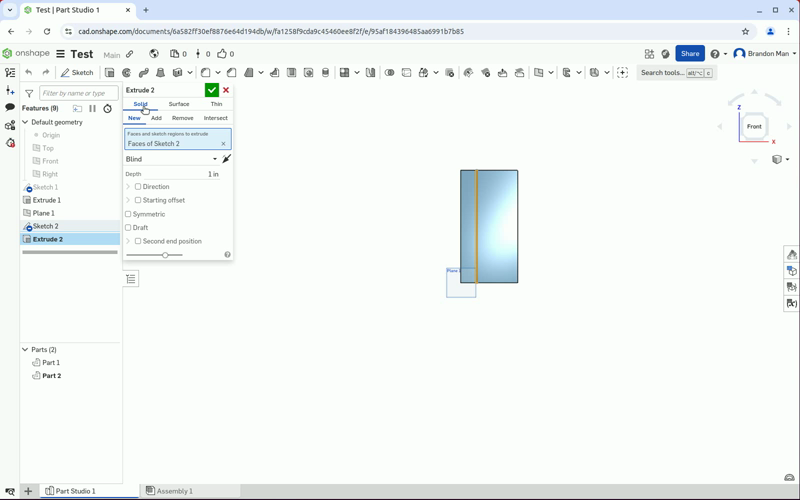
click(143, 106)
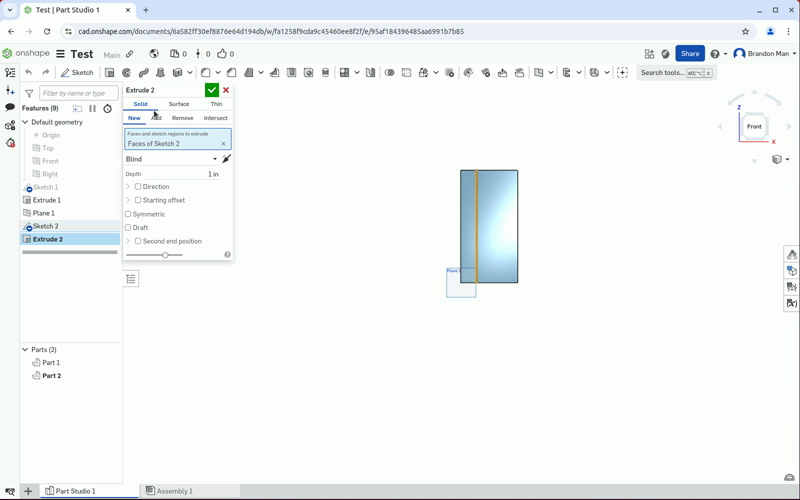
mouse_move(186, 120)
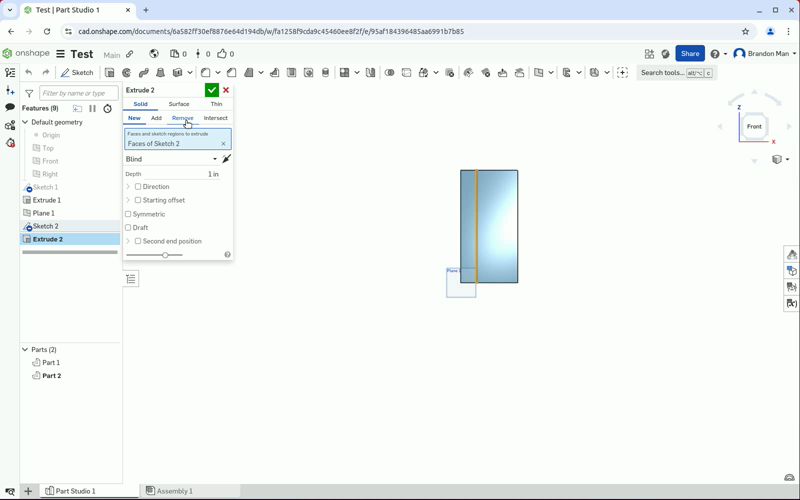
click(186, 120)
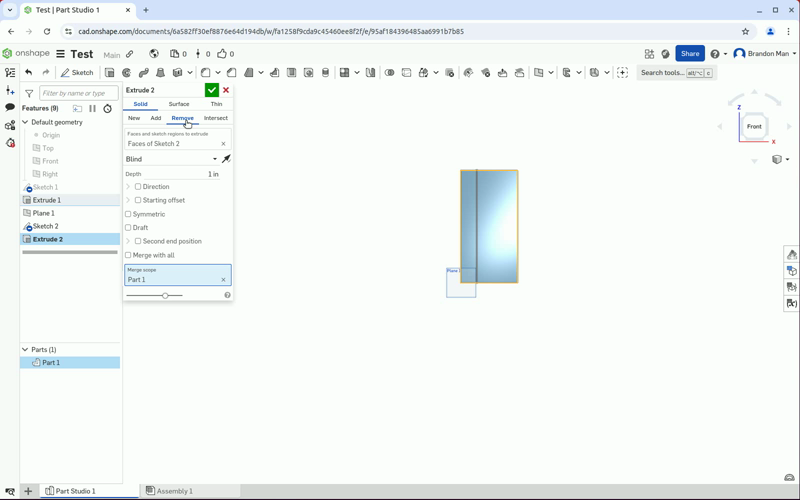
key(tab, 4)
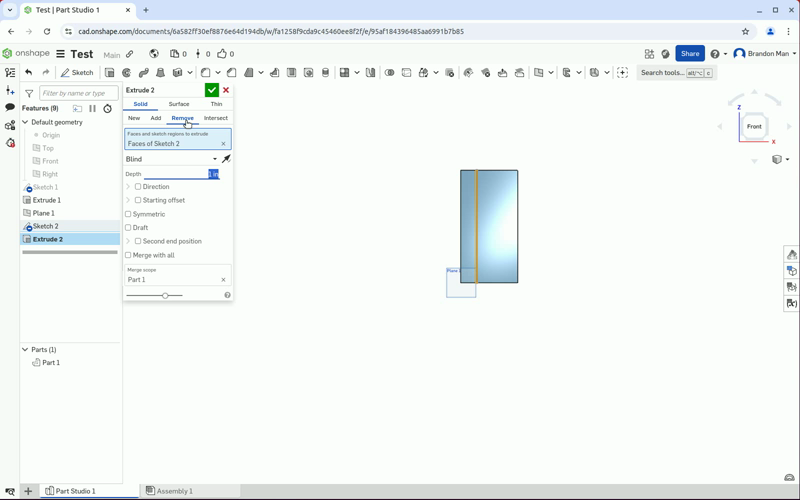
text(0.241)
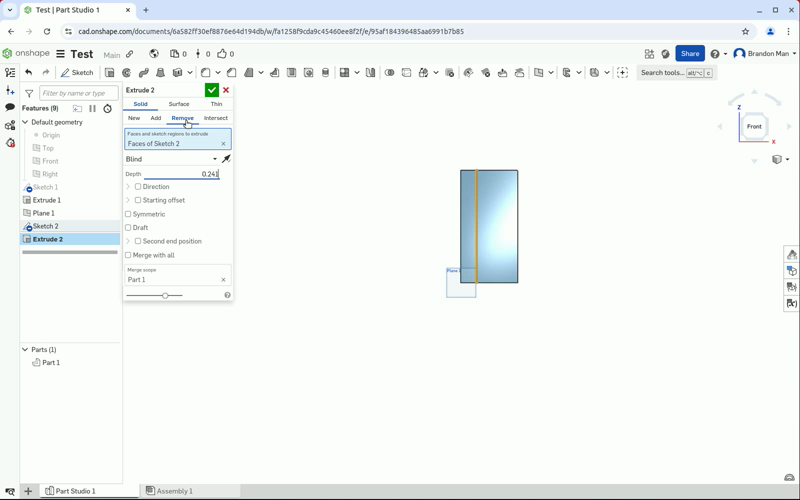
key(tab, 6)
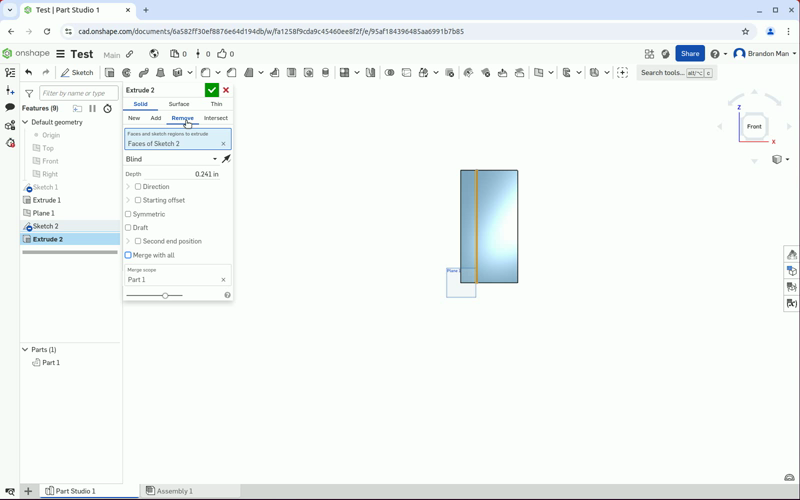
key(space)
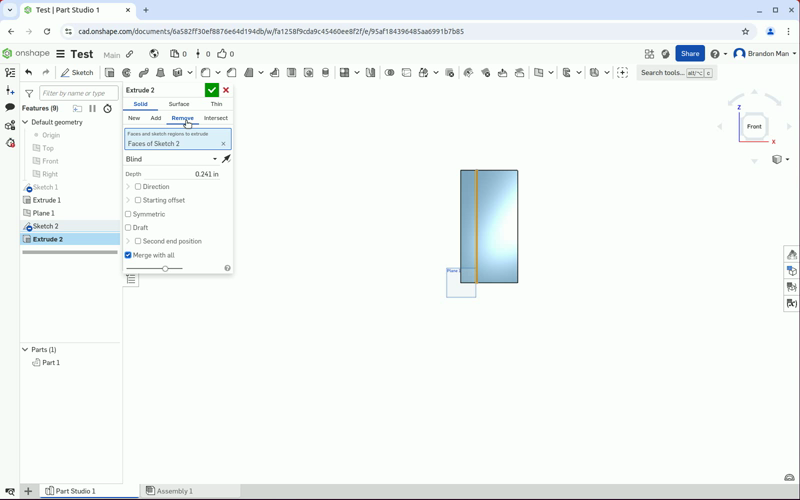
key(enter)
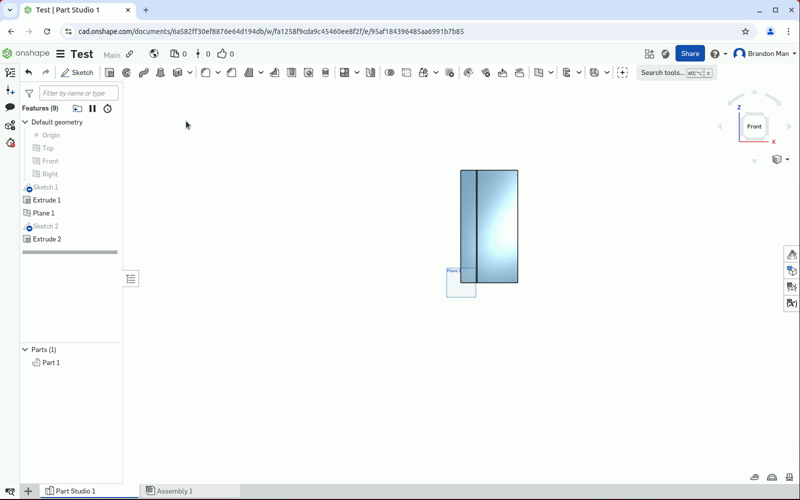
key(shift+h)
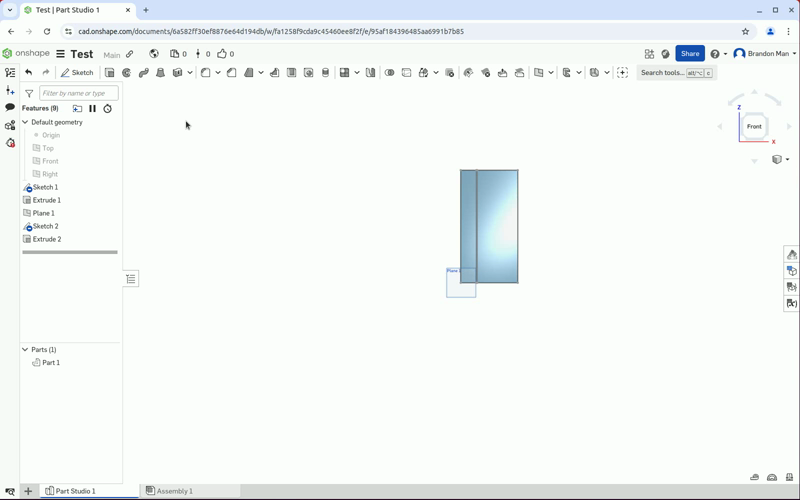
key(shift+h)
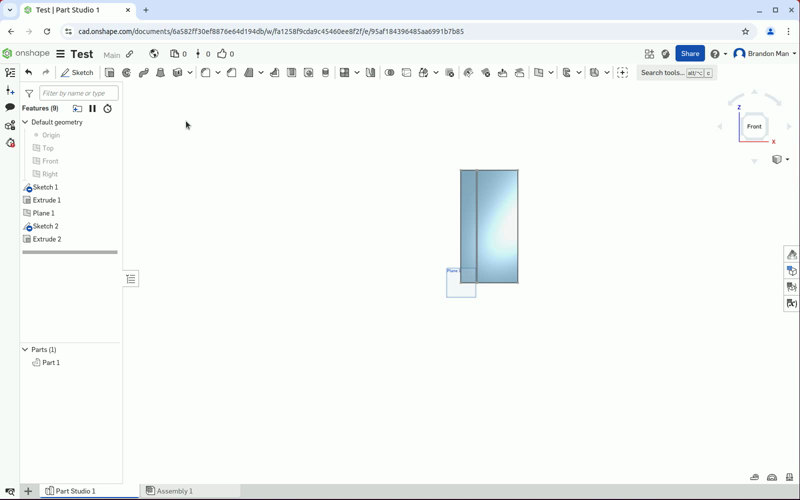
key(shift+7)
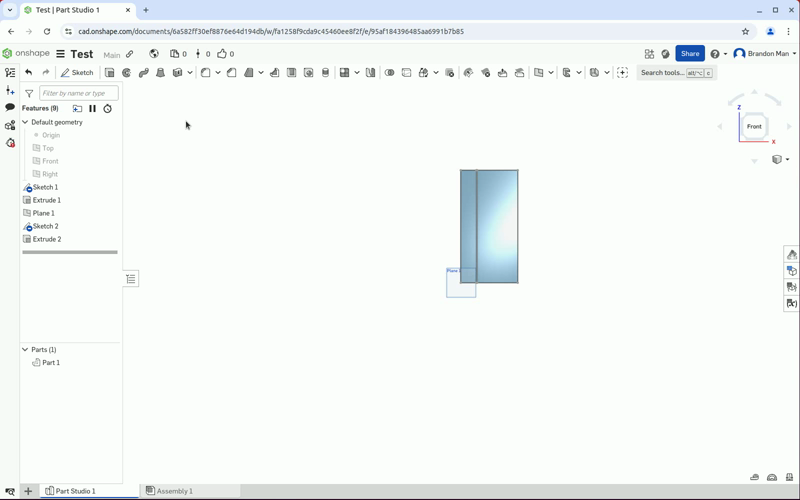
key(left, 2)
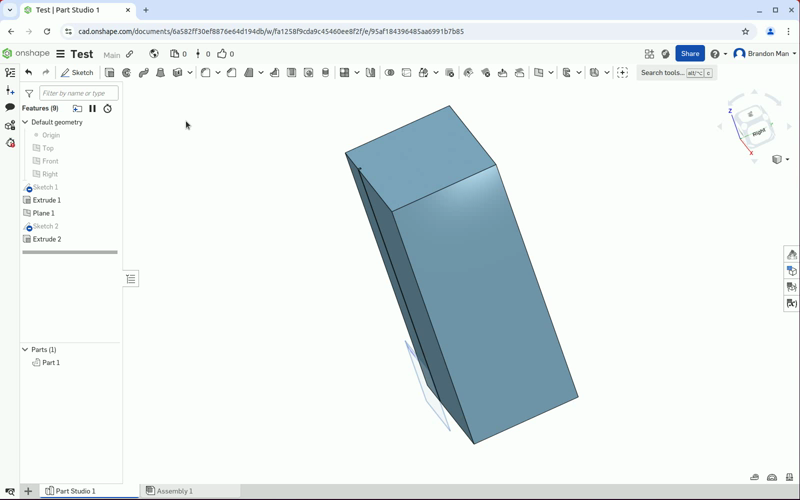
key(down, 2)
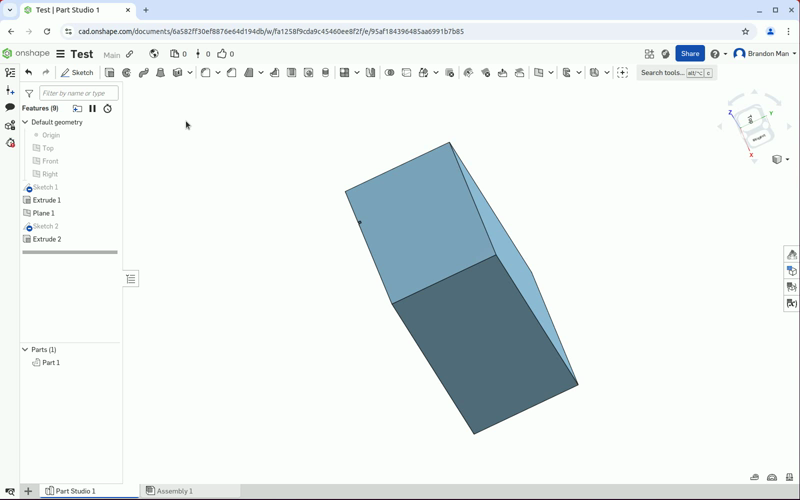
key(up, 2)
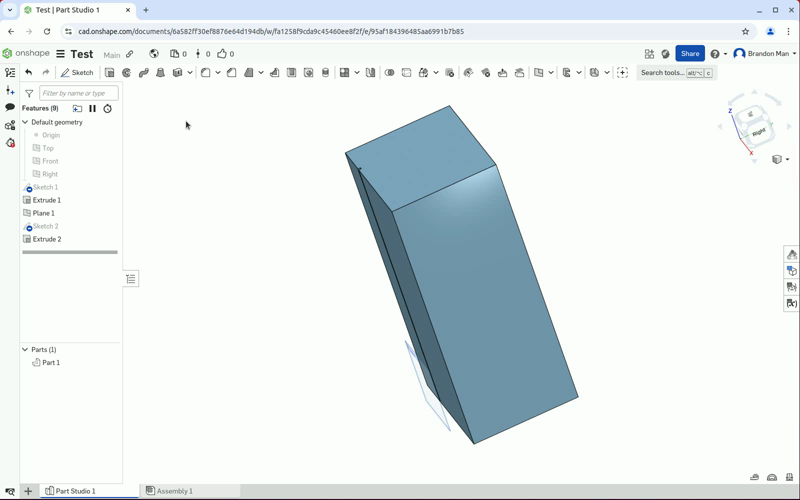
key(right, 2)
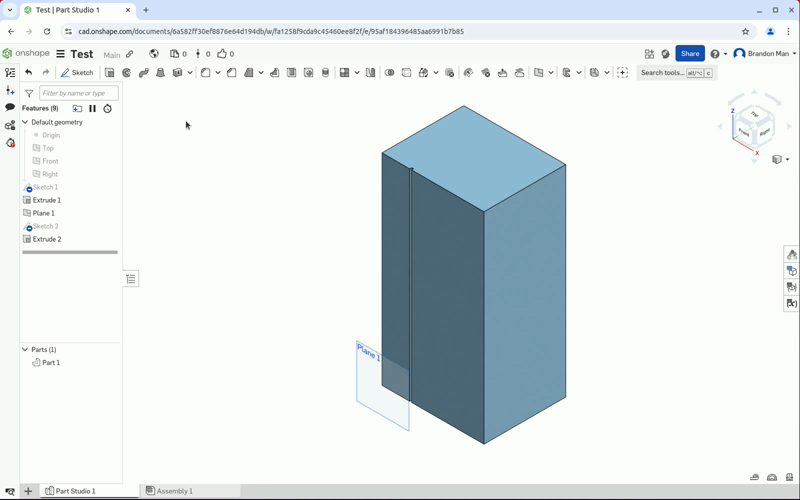
mouse_move(73, 189)
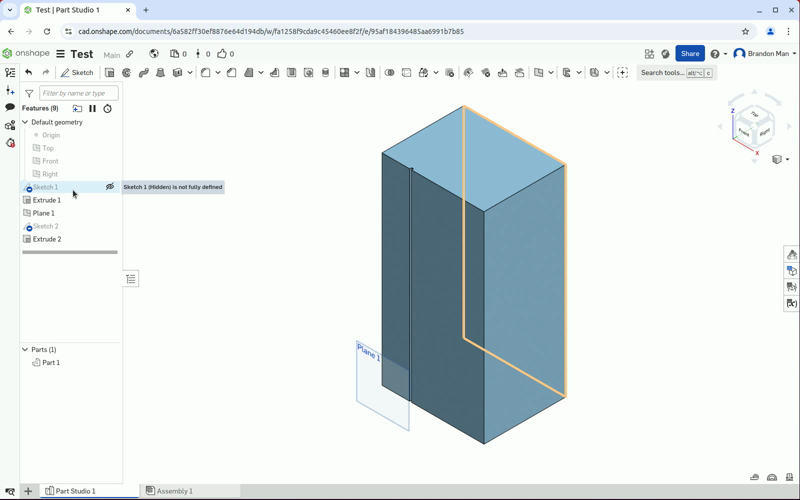
click(73, 189)